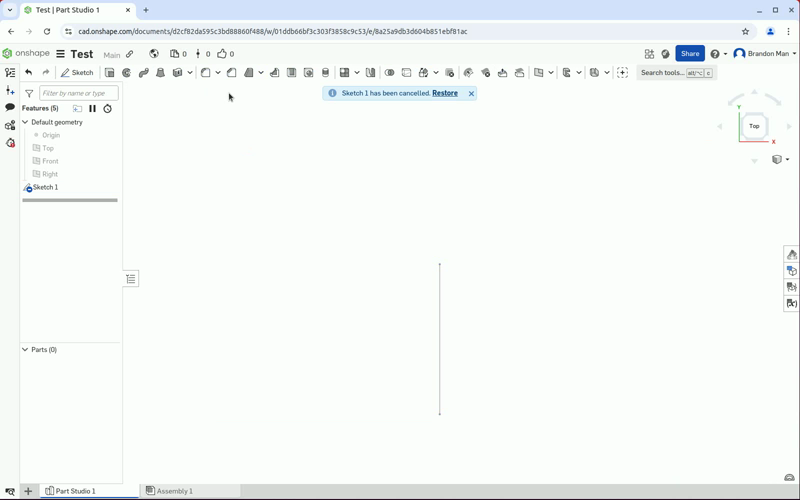
key(shift+h)
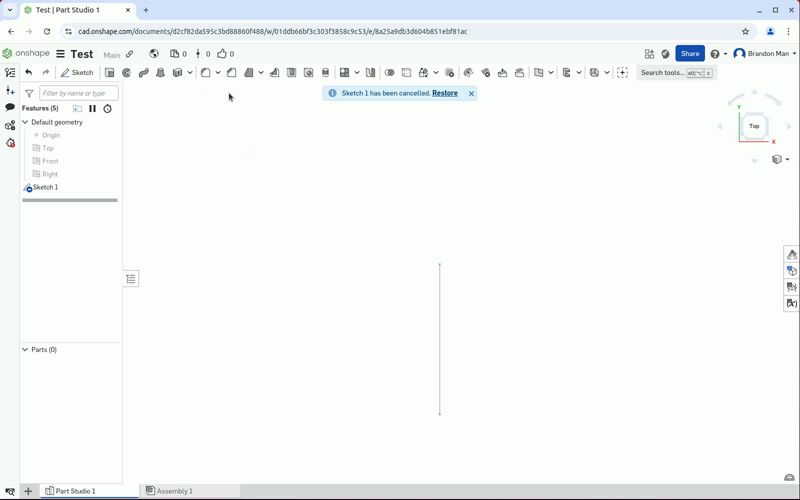
key(shift+s)
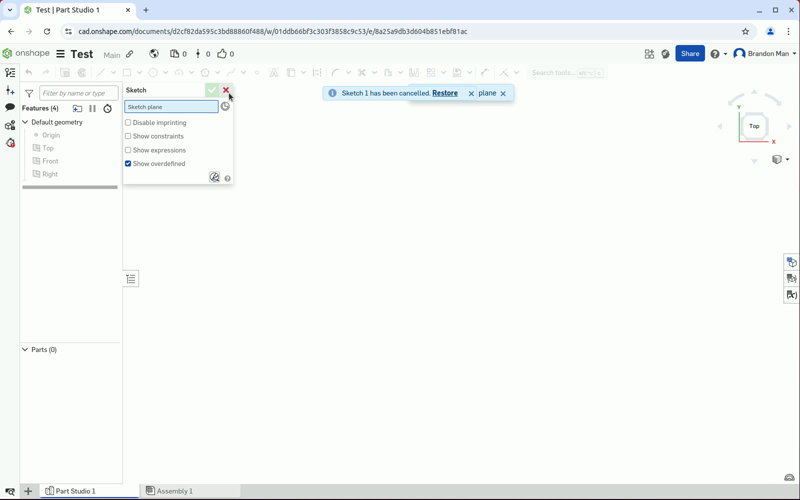
mouse_move(73, 150)
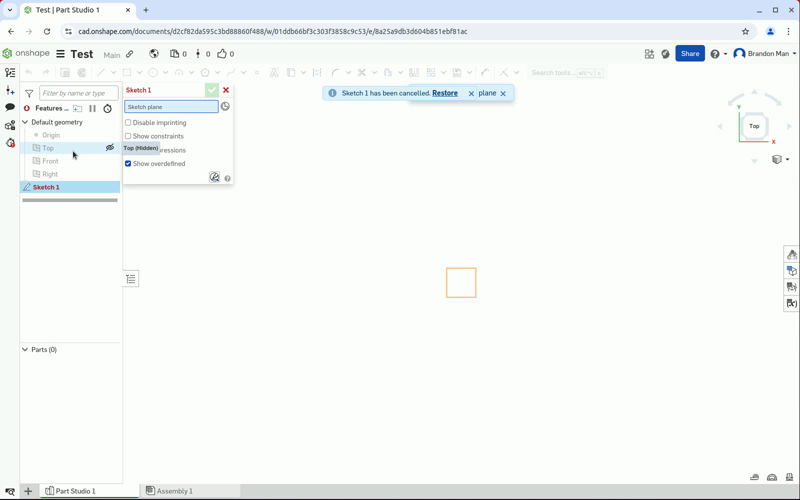
click(73, 150)
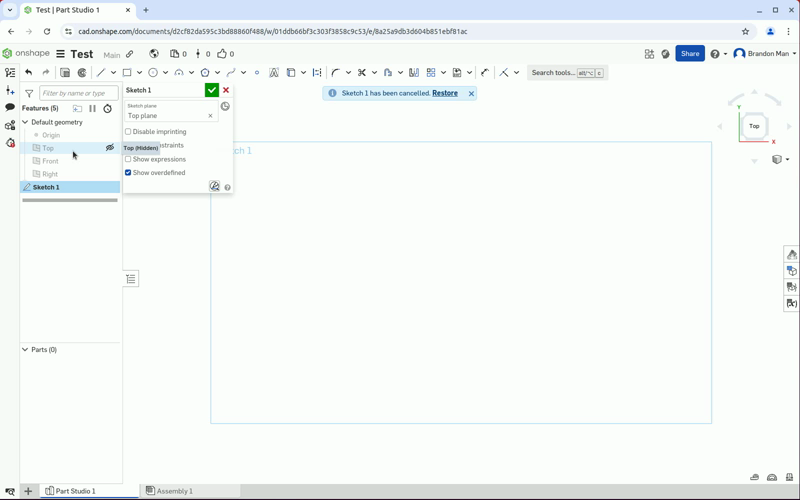
mouse_move(73, 352)
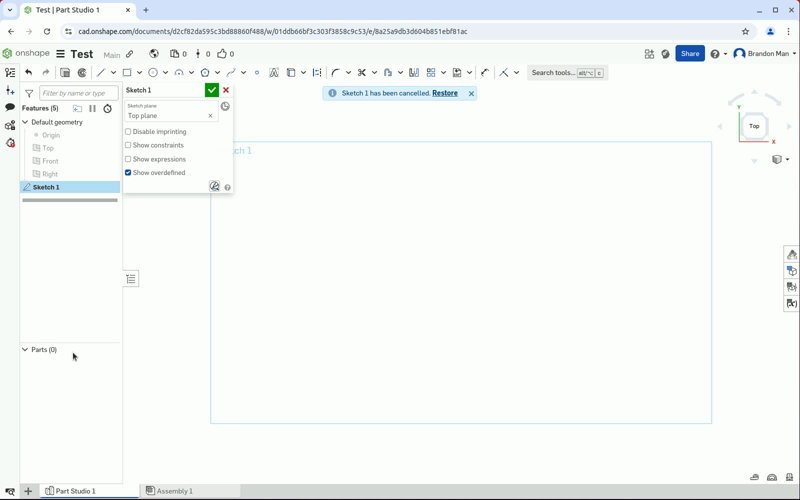
key(y)
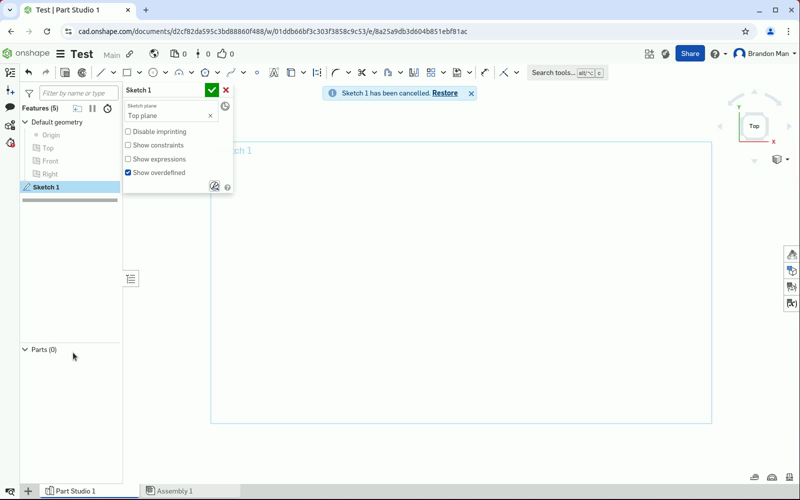
key(l)
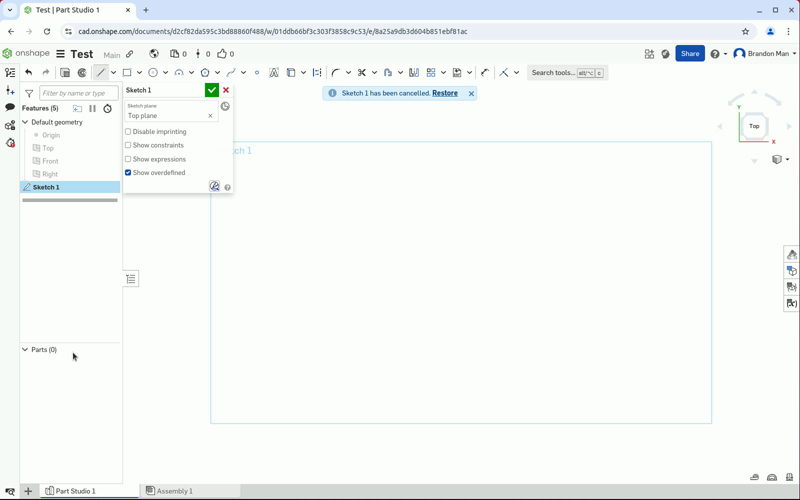
key_down(shift)
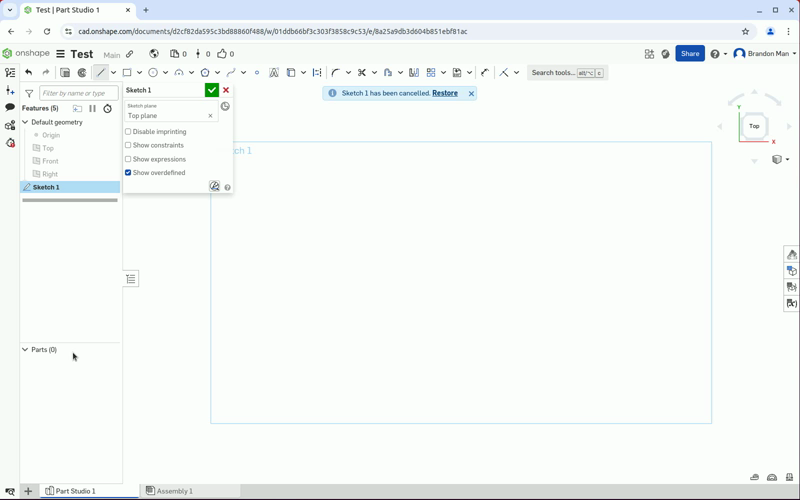
mouse_move(348, 301)
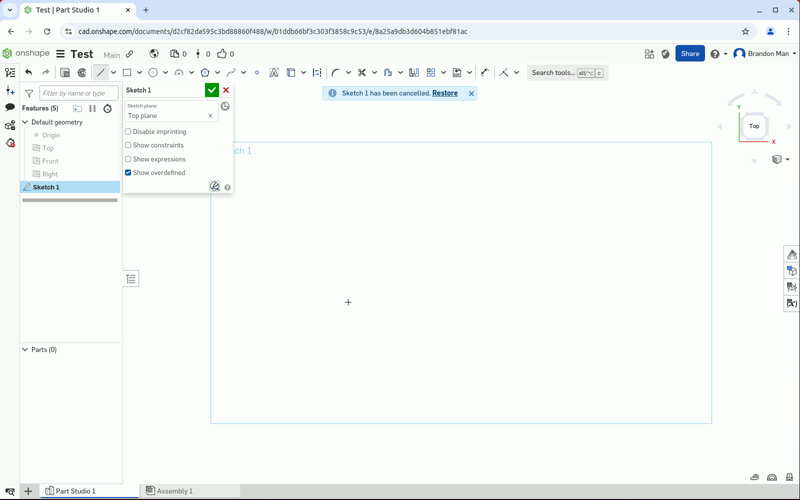
click(348, 301)
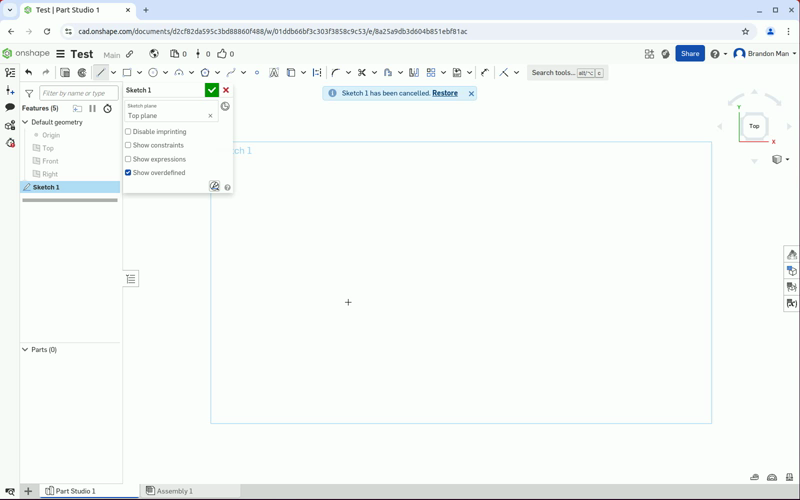
key_up(shift)
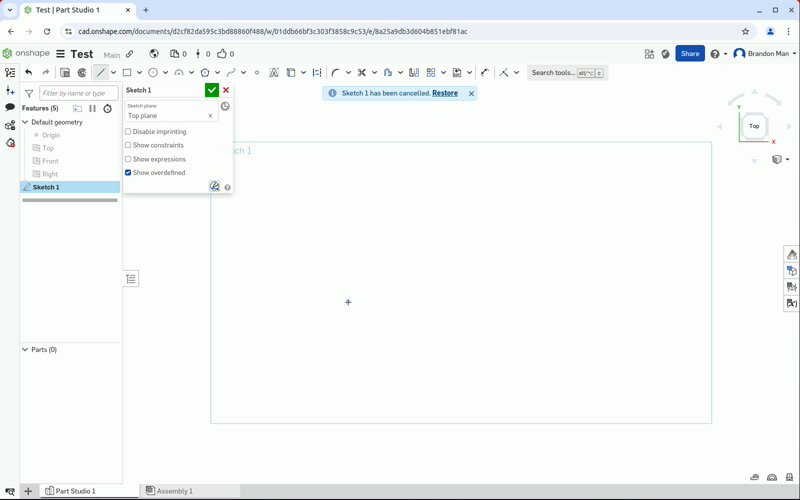
key_down(shift)
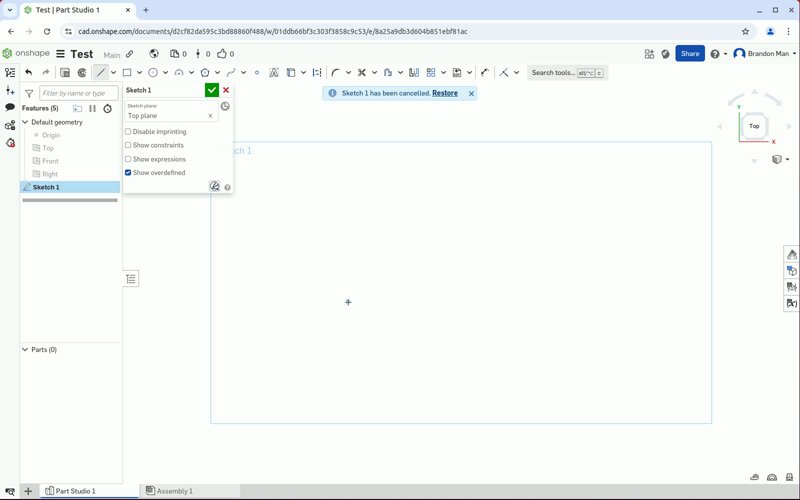
mouse_move(460, 301)
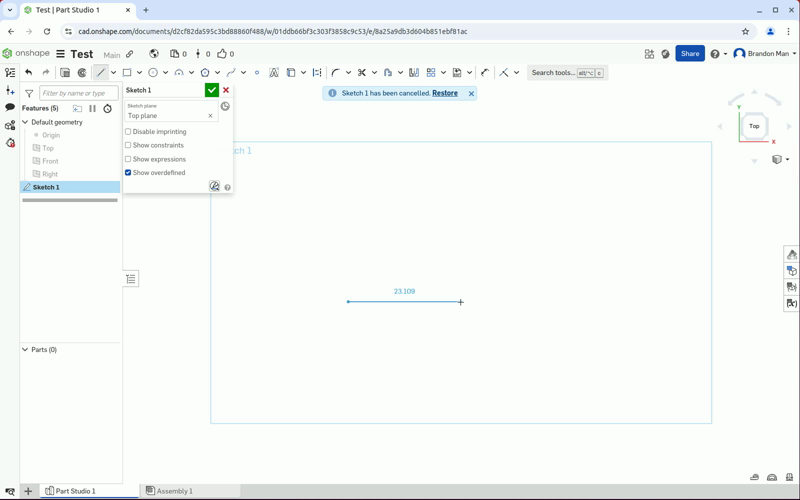
click(460, 301)
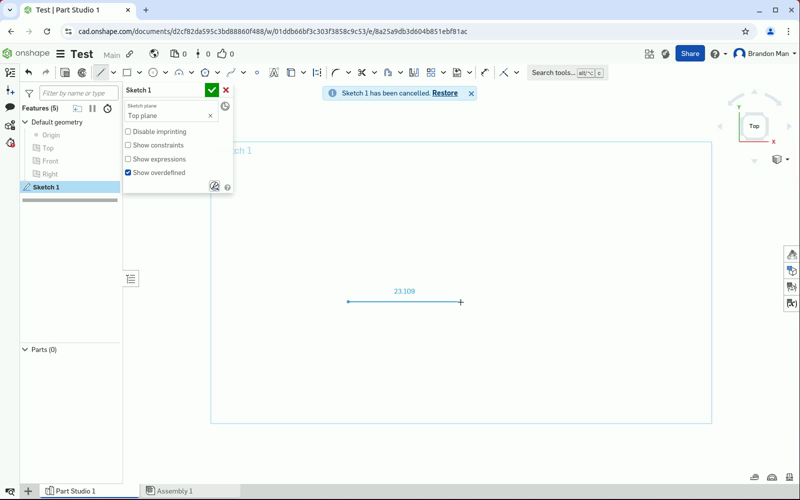
key_up(shift)
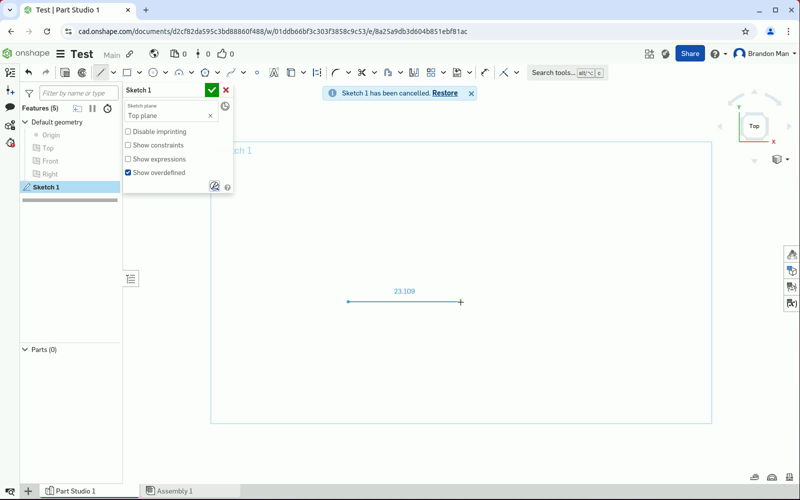
key_down(shift)
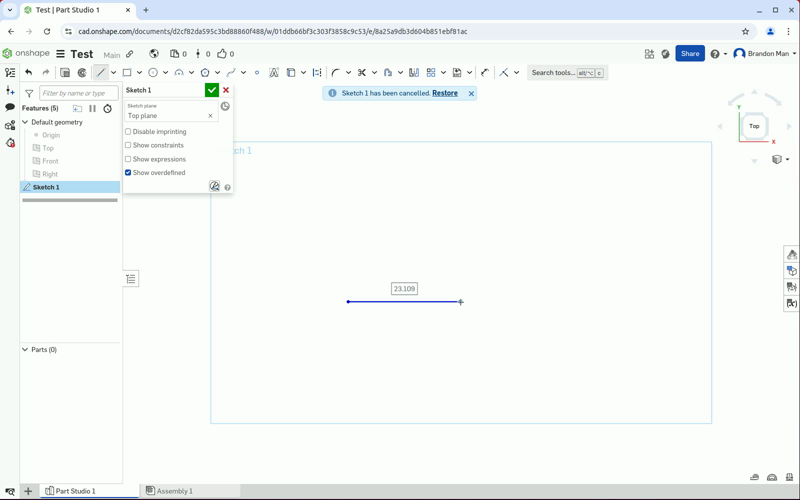
mouse_move(460, 189)
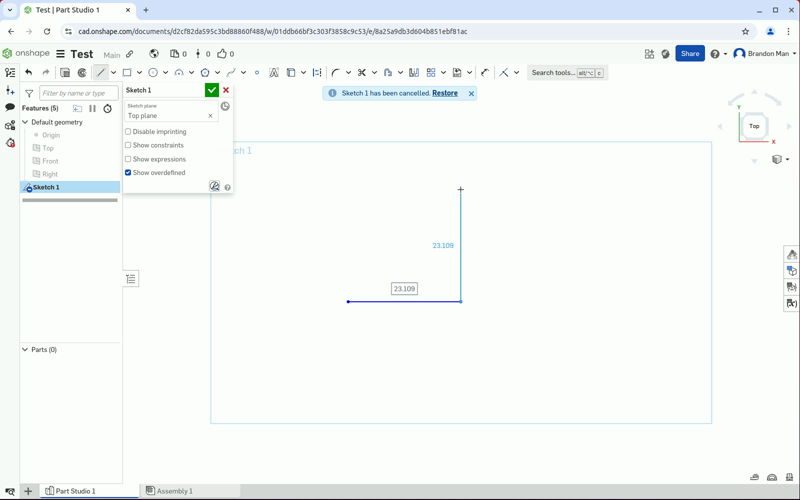
click(460, 189)
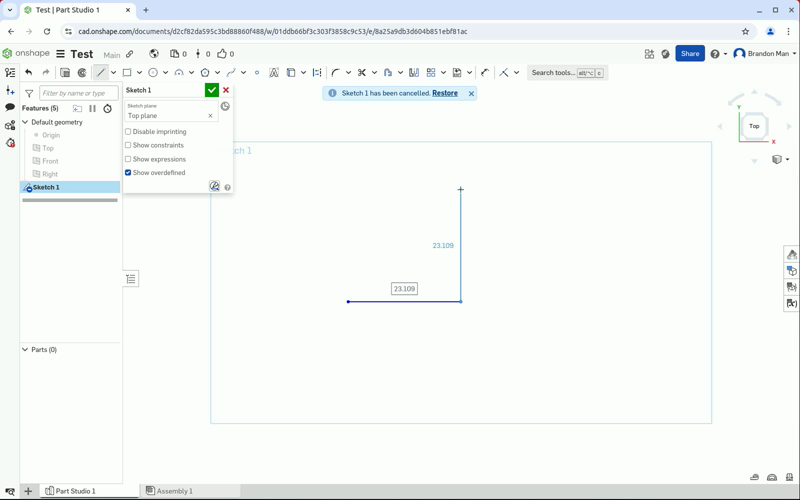
key_up(shift)
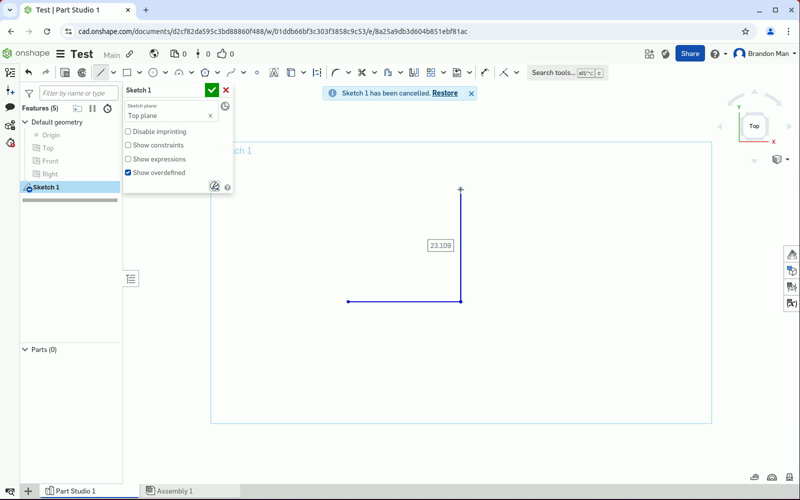
key_down(shift)
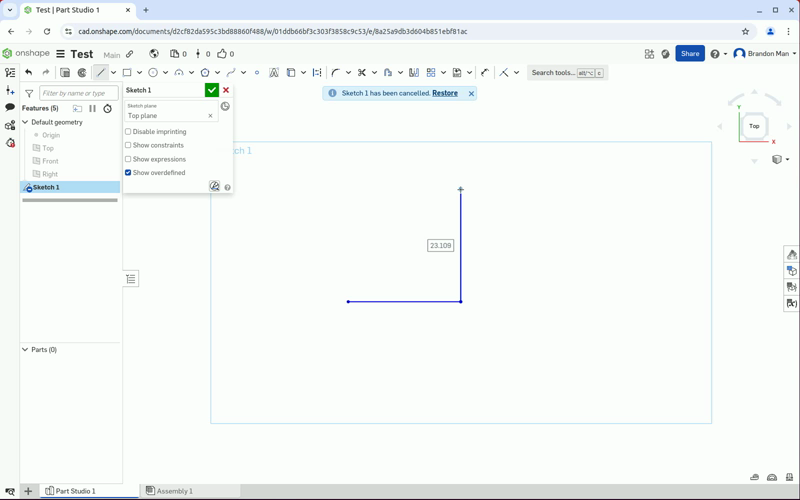
mouse_move(348, 189)
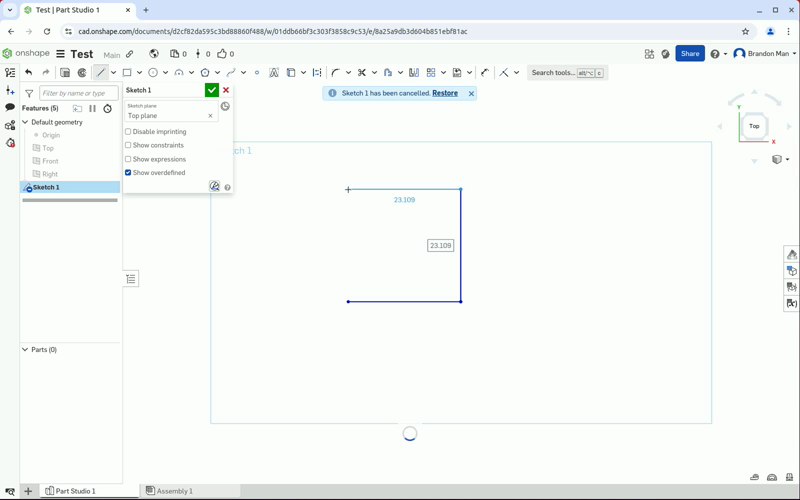
click(348, 189)
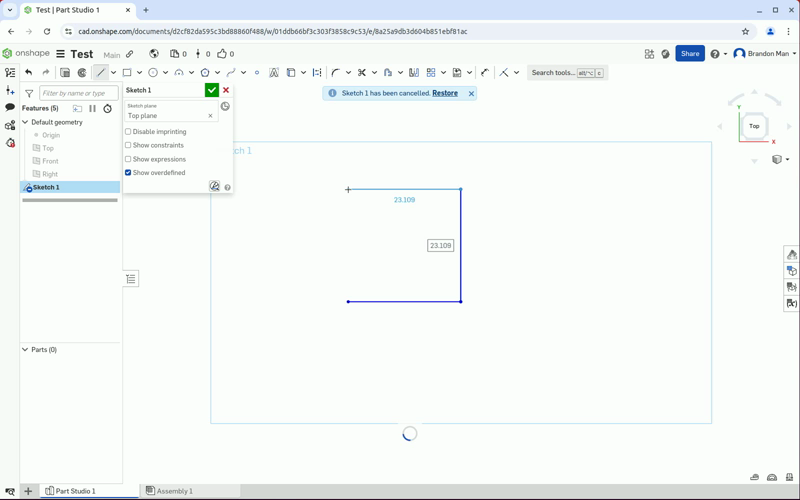
key_up(shift)
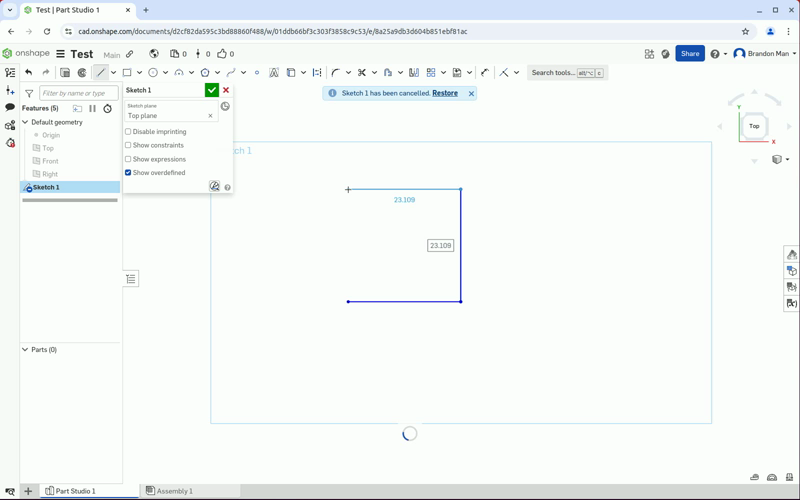
key_down(shift)
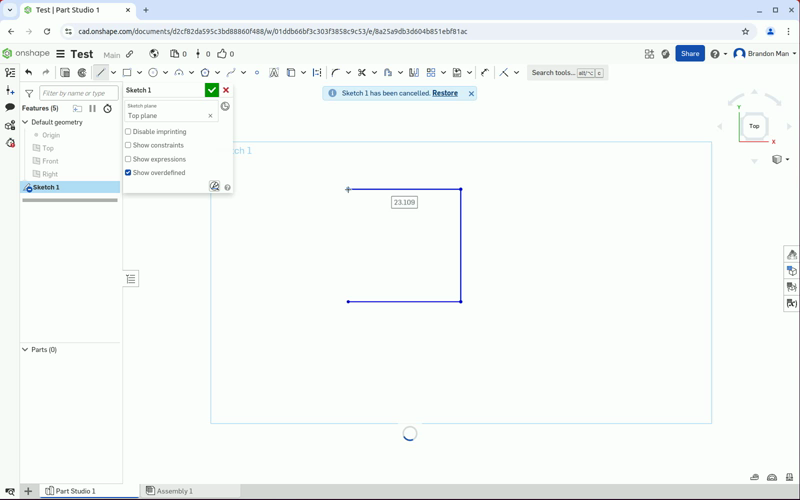
mouse_move(348, 301)
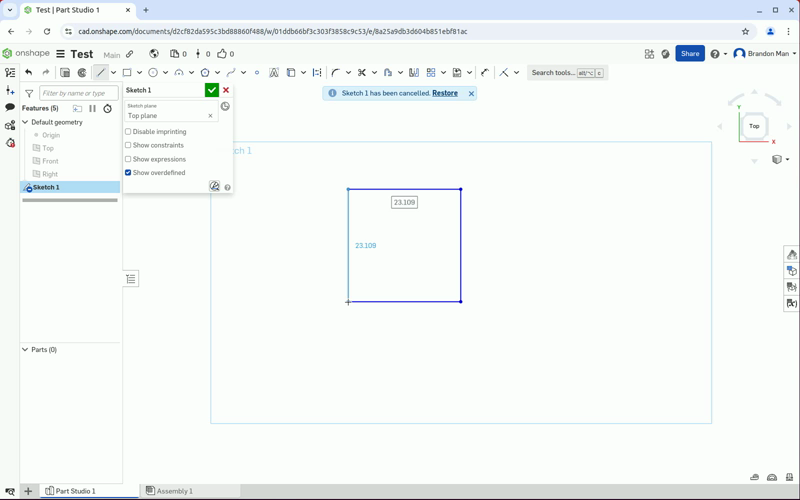
key_up(shift)
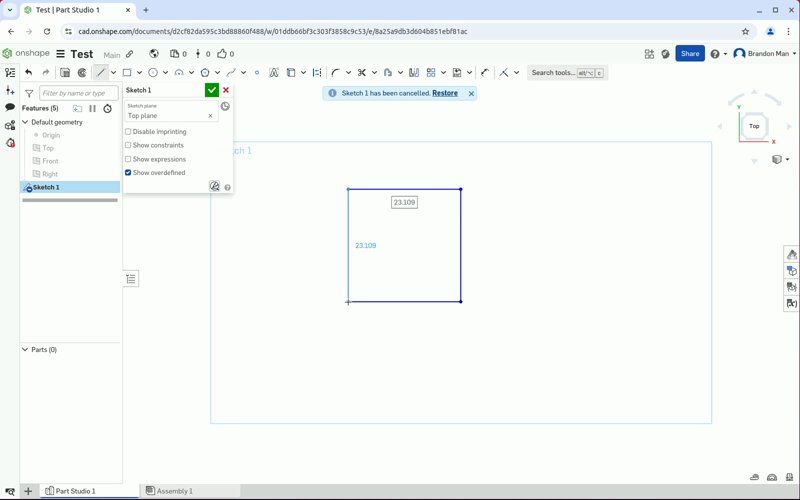
click(348, 301)
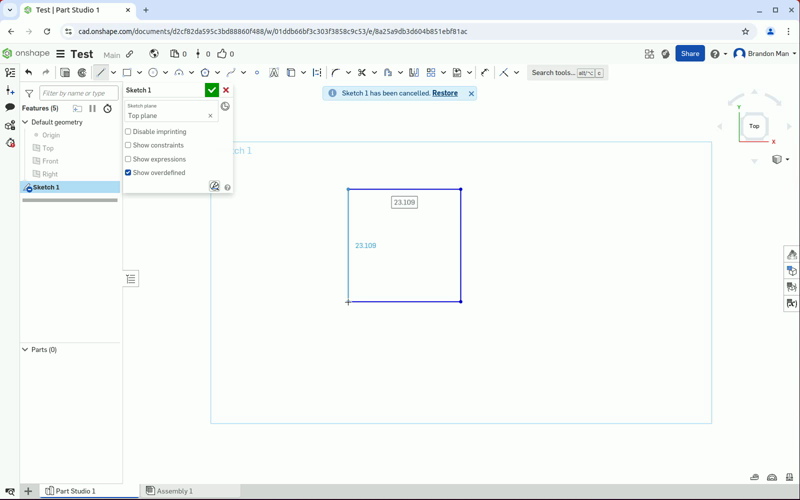
key(esc)
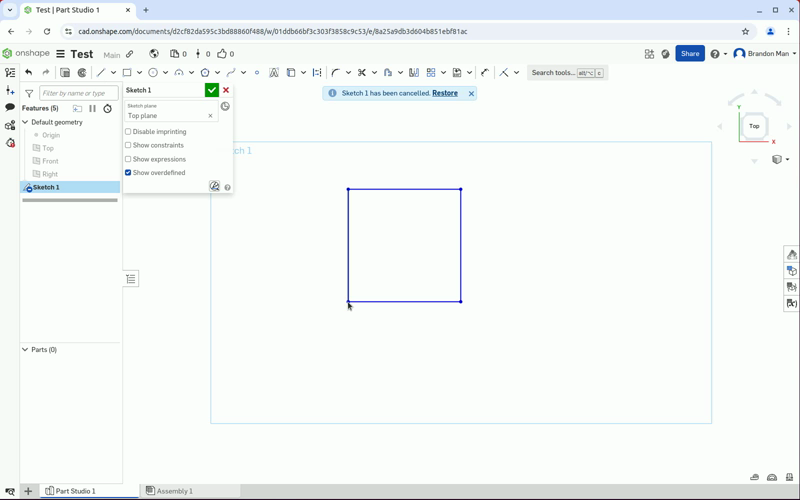
mouse_move(436, 289)
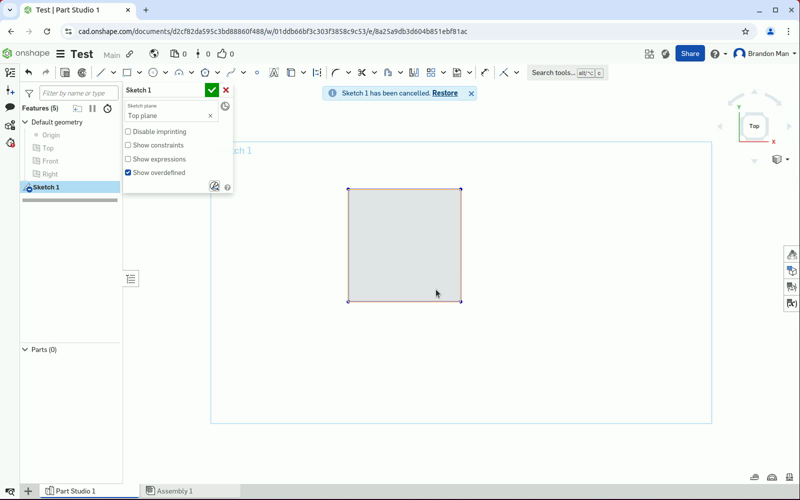
click(436, 289)
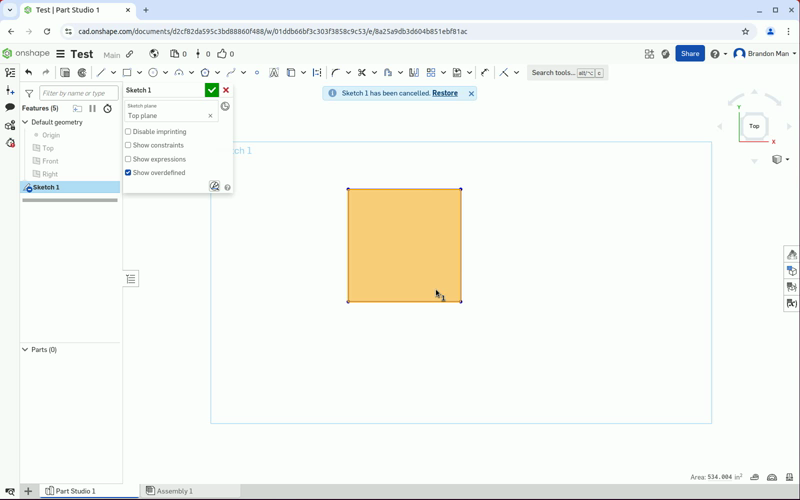
mouse_move(73, 352)
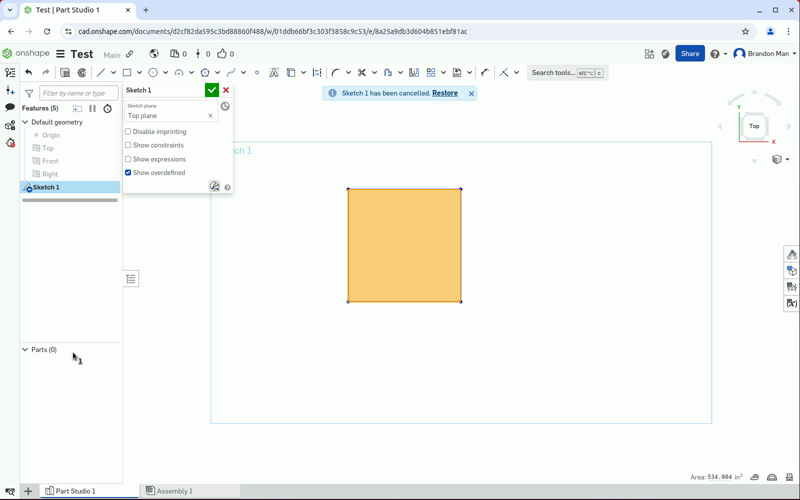
key(shift+y)
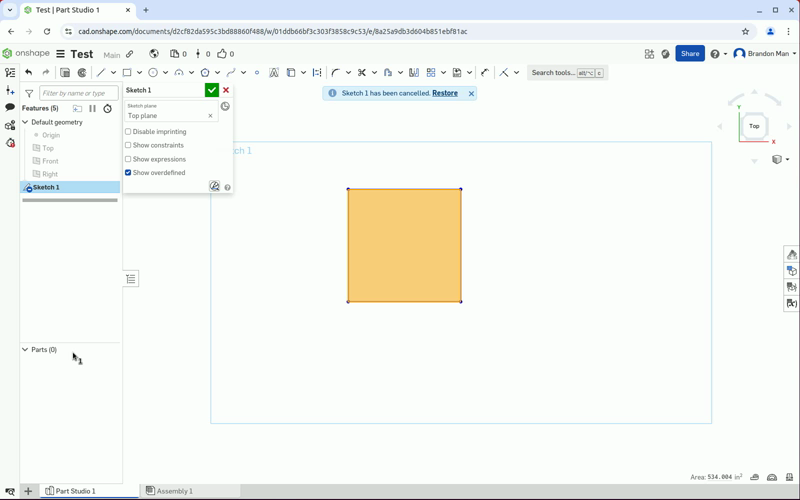
key(shift+e)
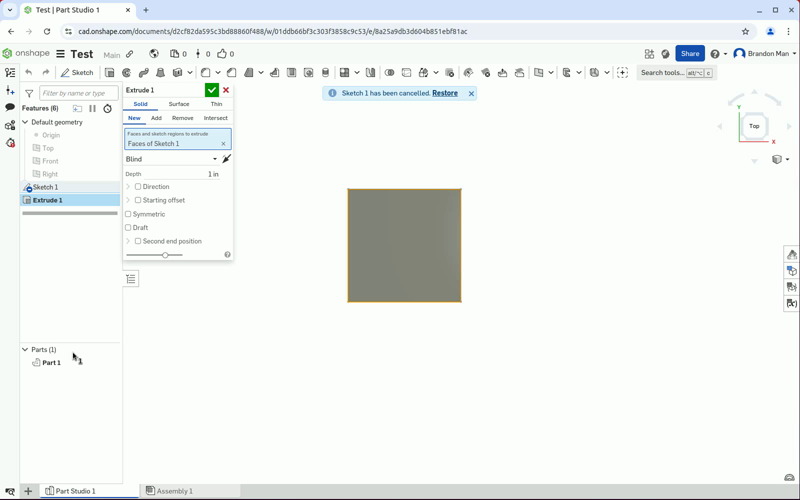
mouse_move(143, 106)
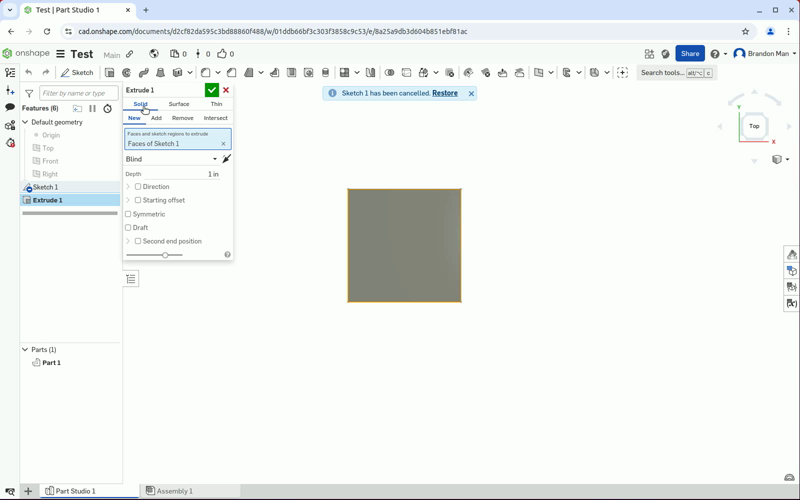
click(143, 106)
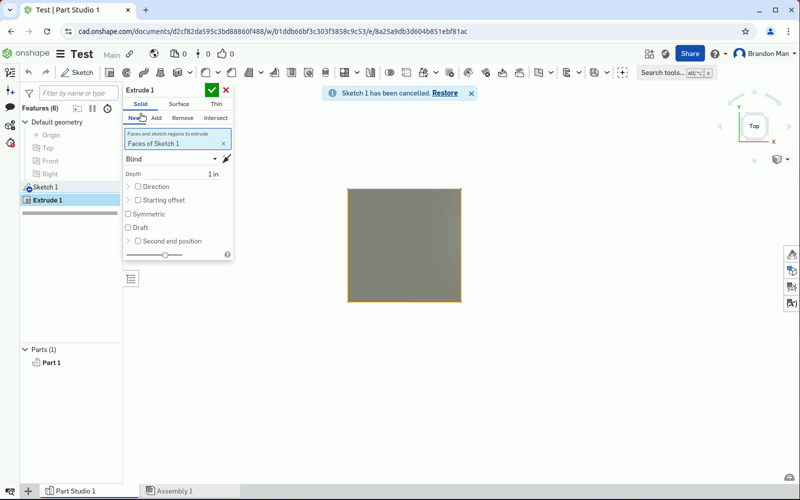
mouse_move(137, 120)
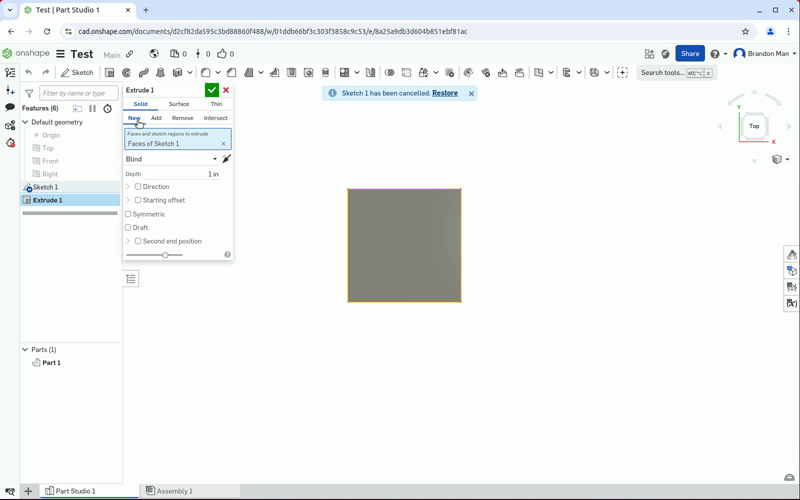
click(137, 120)
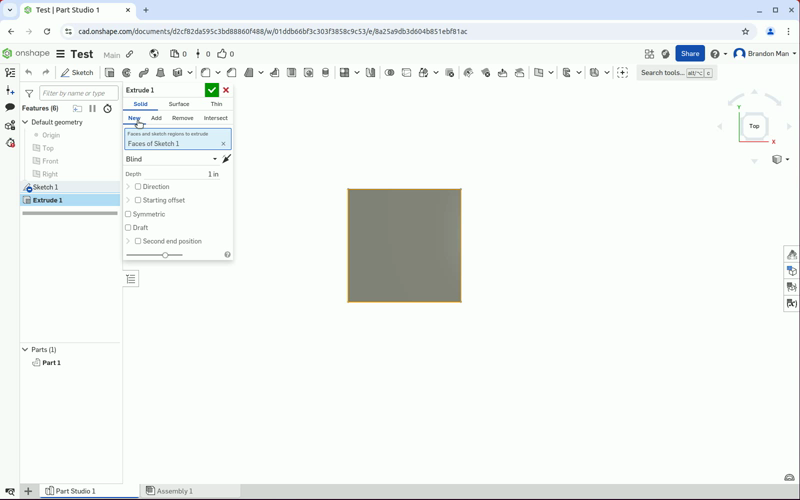
key(tab, 4)
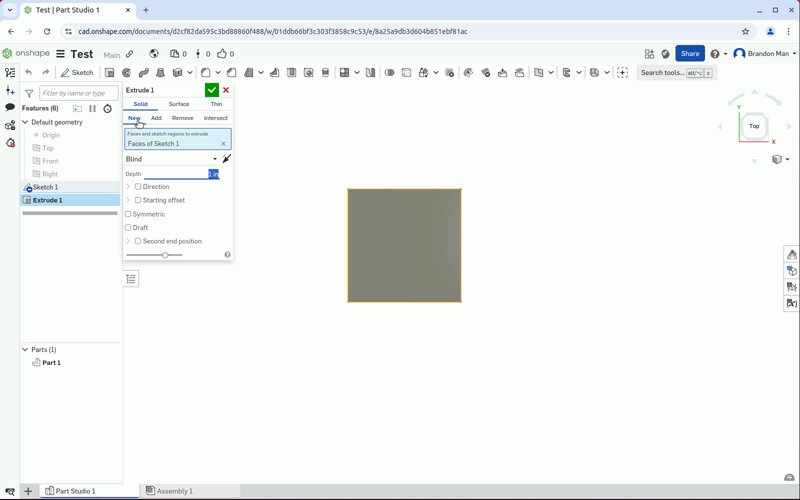
text(15.887)
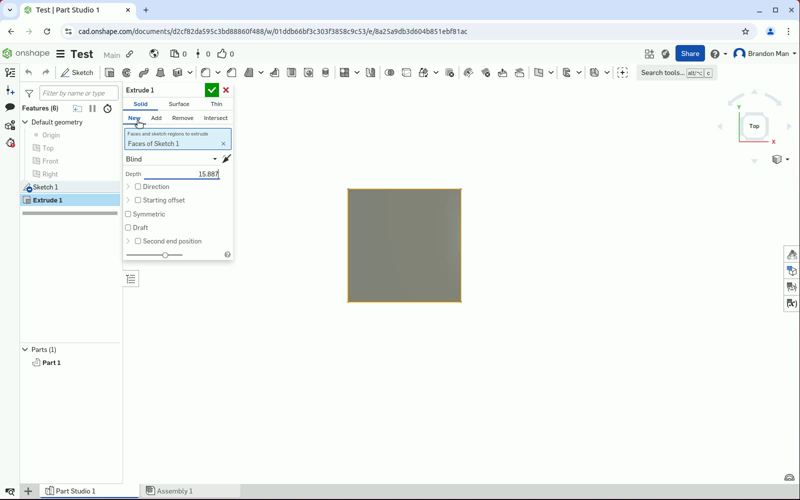
key(enter)
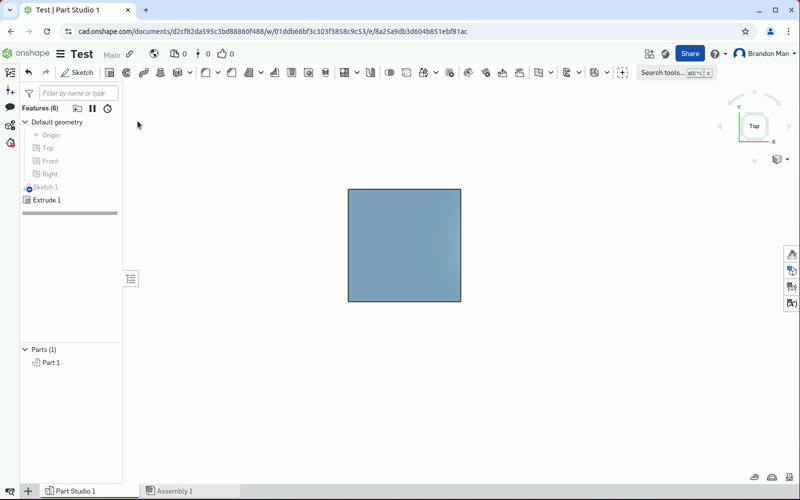
key(shift+h)
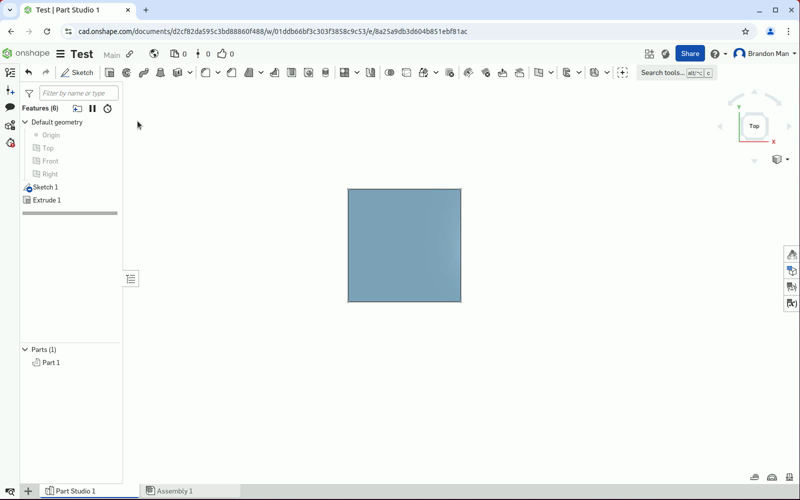
key(shift+h)
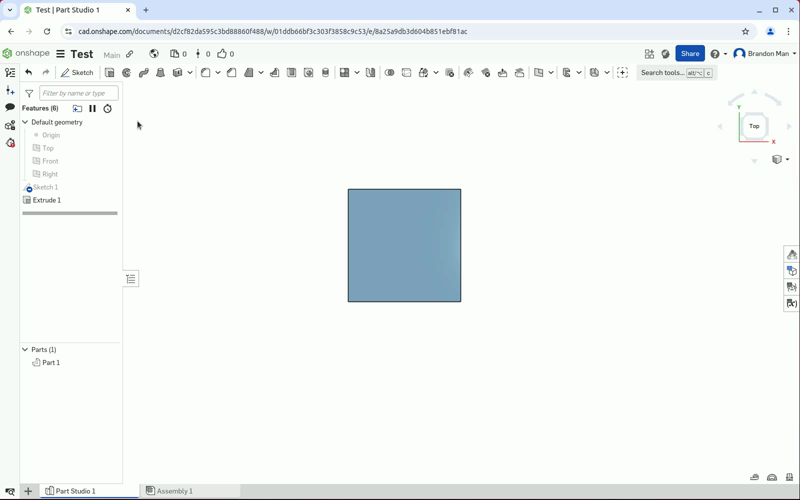
mouse_move(73, 189)
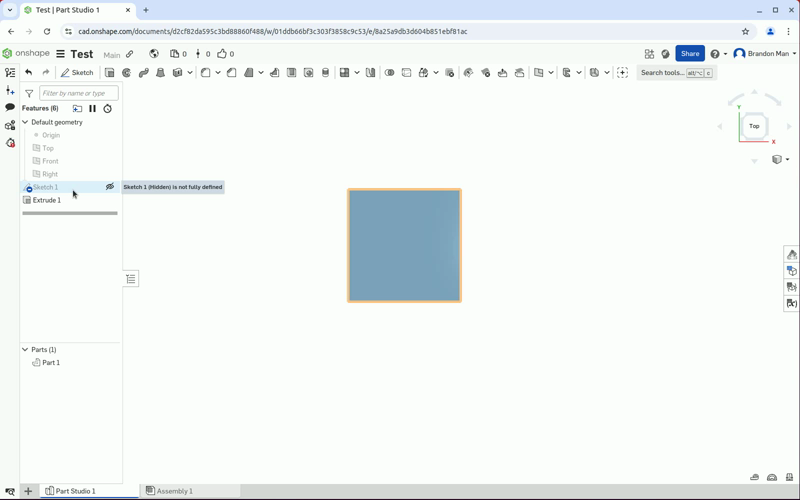
click(73, 189)
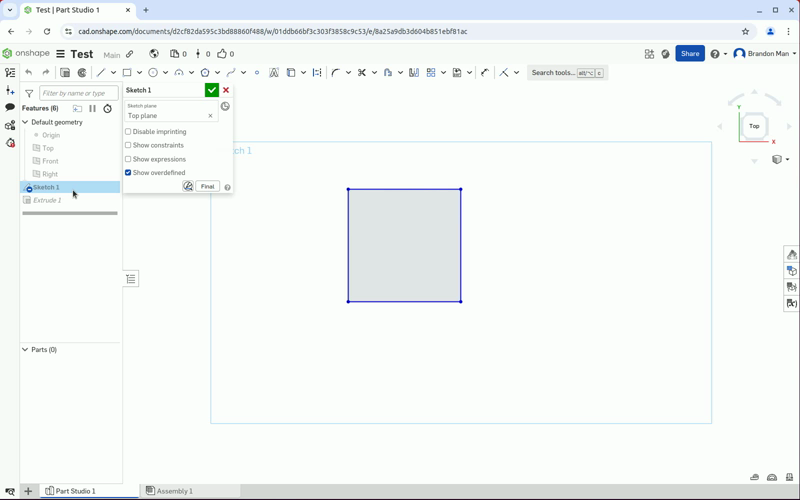
mouse_move(229, 92)
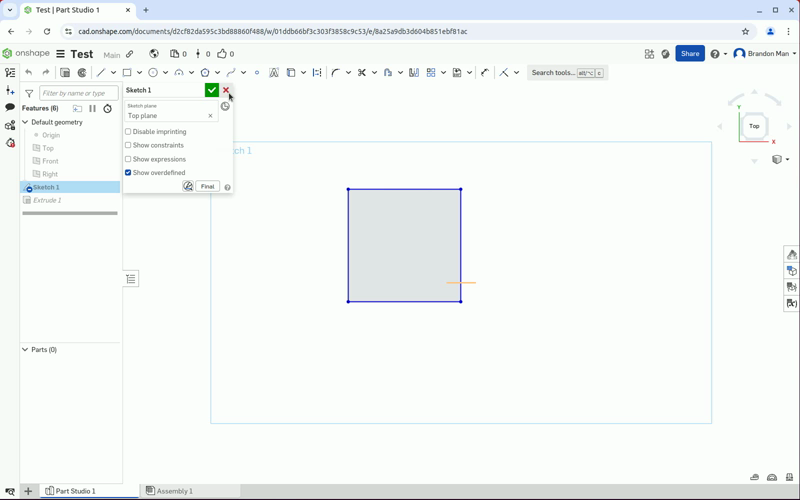
click(229, 92)
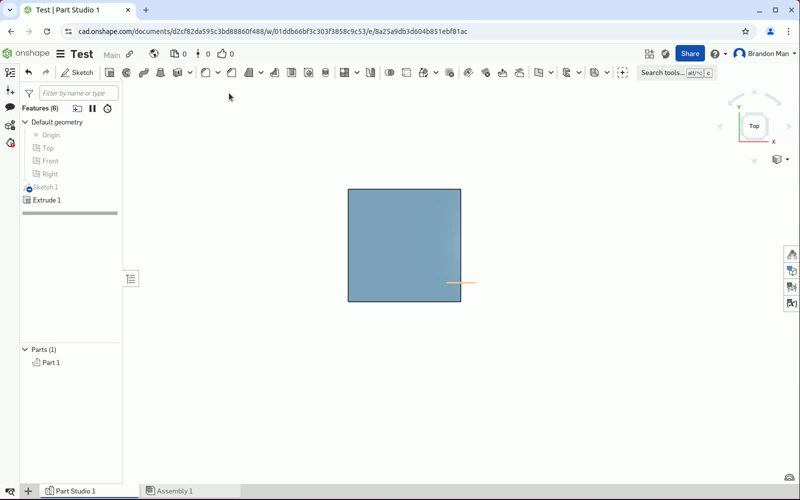
mouse_move(541, 75)
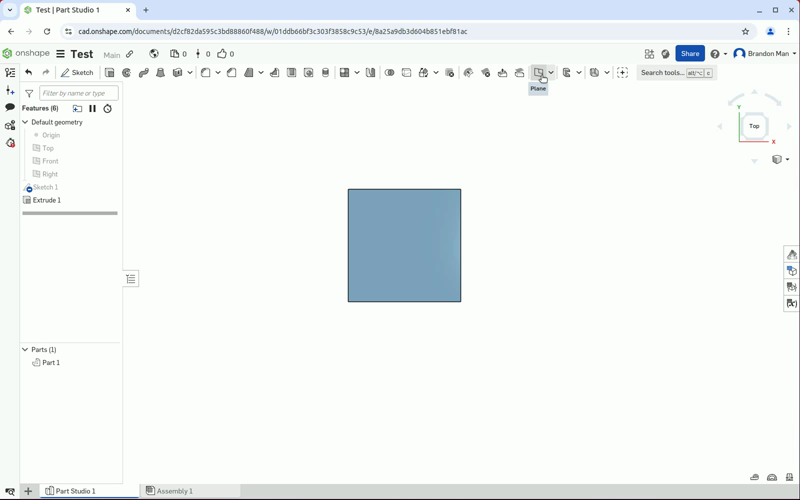
click(541, 75)
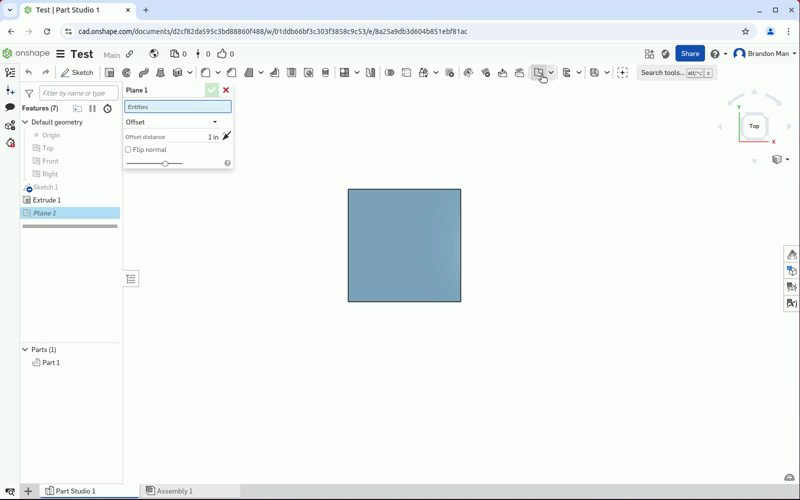
mouse_move(73, 150)
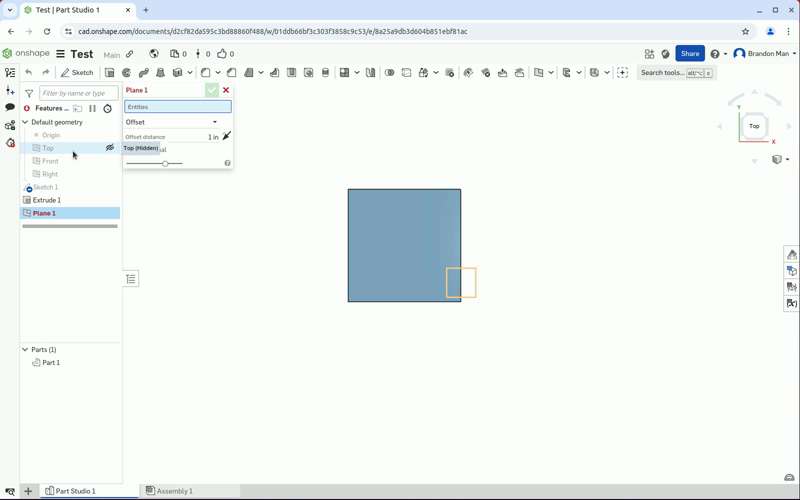
click(73, 150)
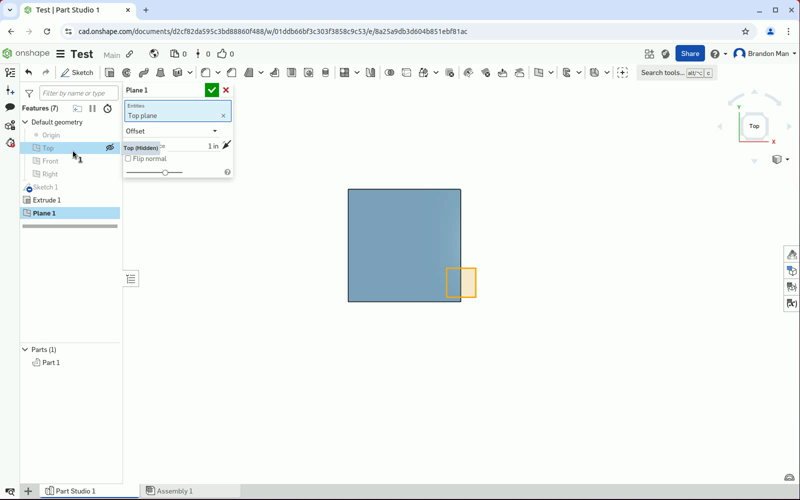
key(tab, 2)
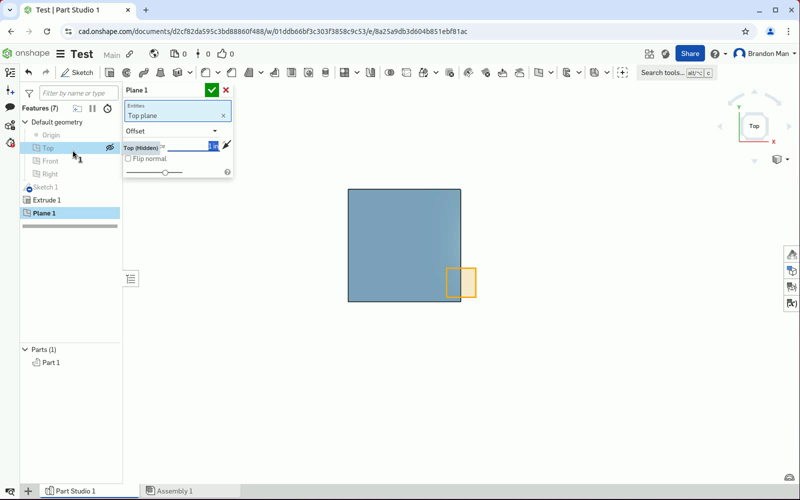
text(15.898)
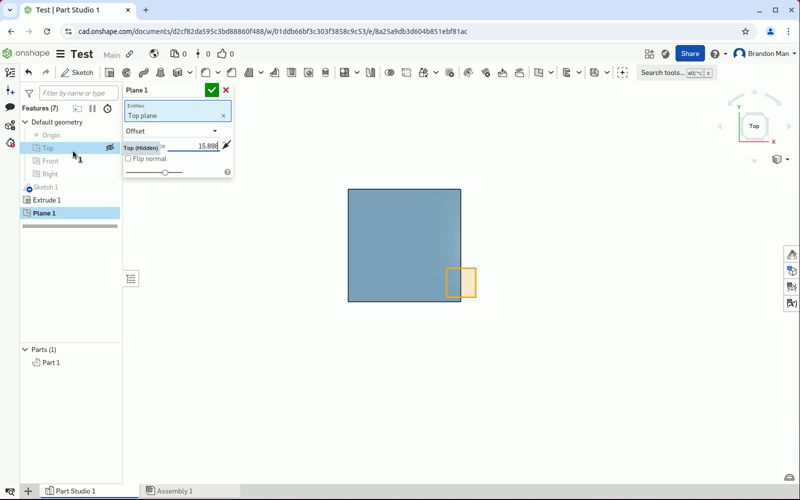
key(enter, 2)
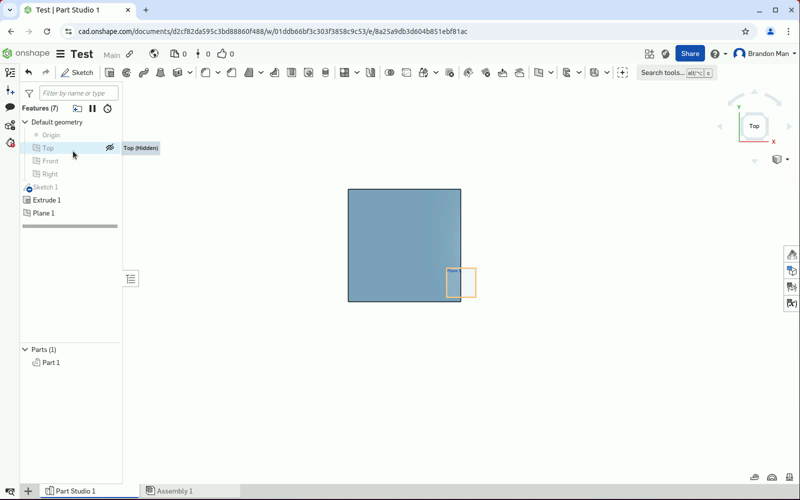
key(shift+s)
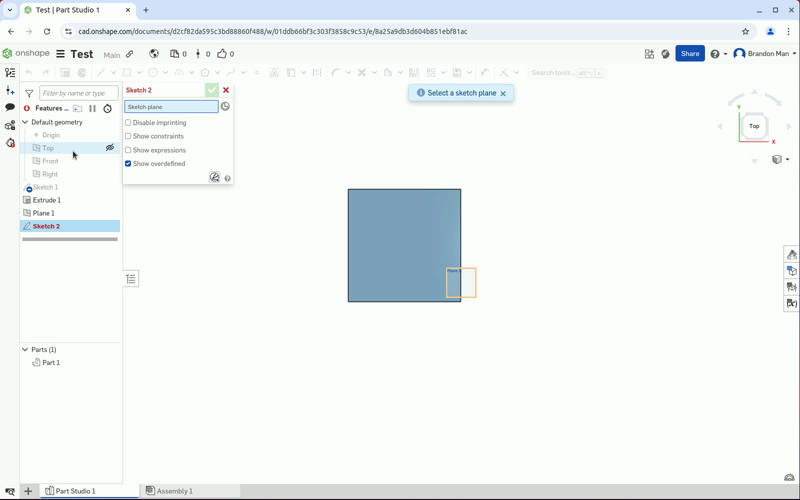
mouse_move(73, 215)
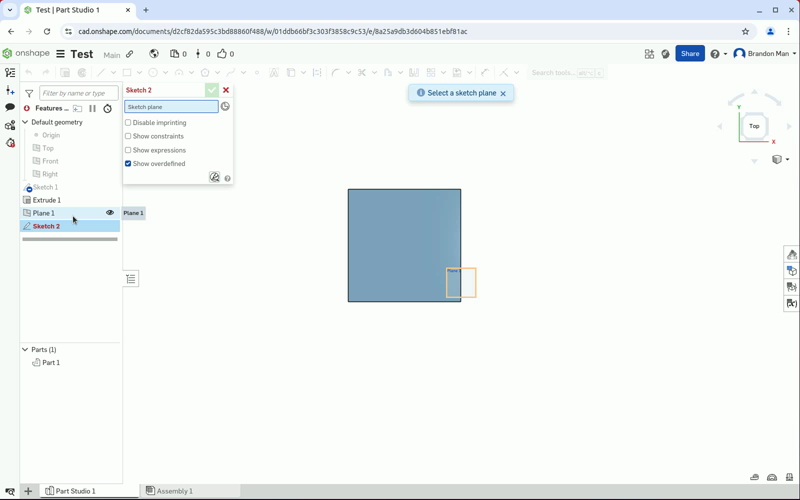
click(73, 215)
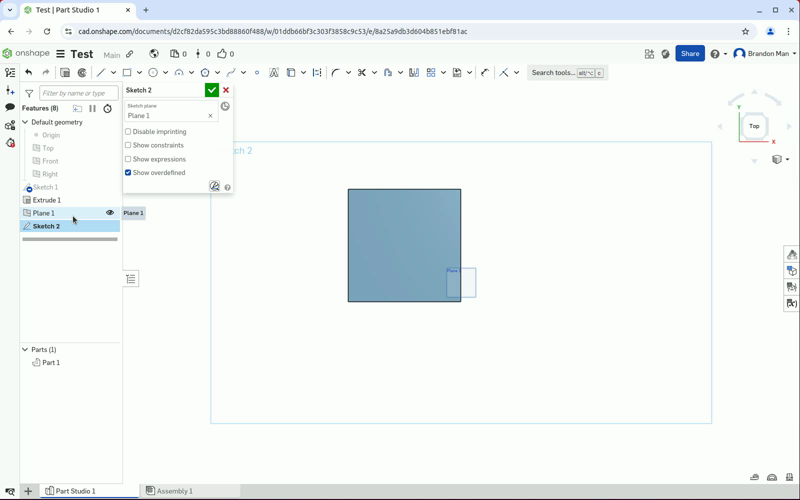
mouse_move(73, 352)
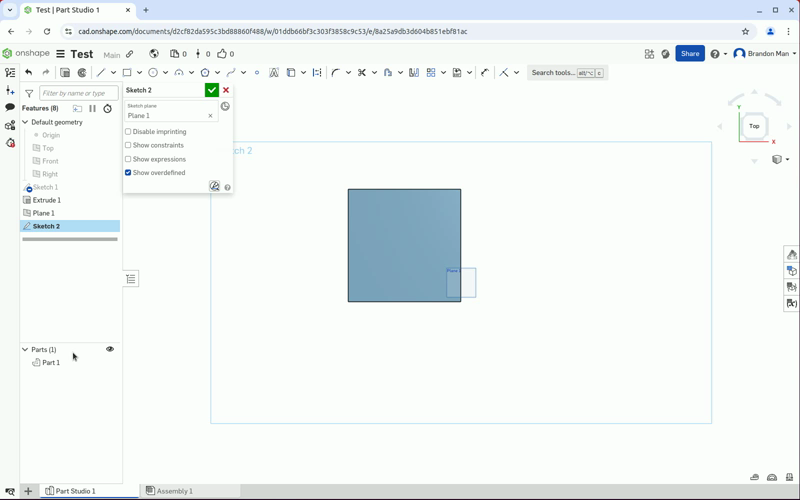
key(y)
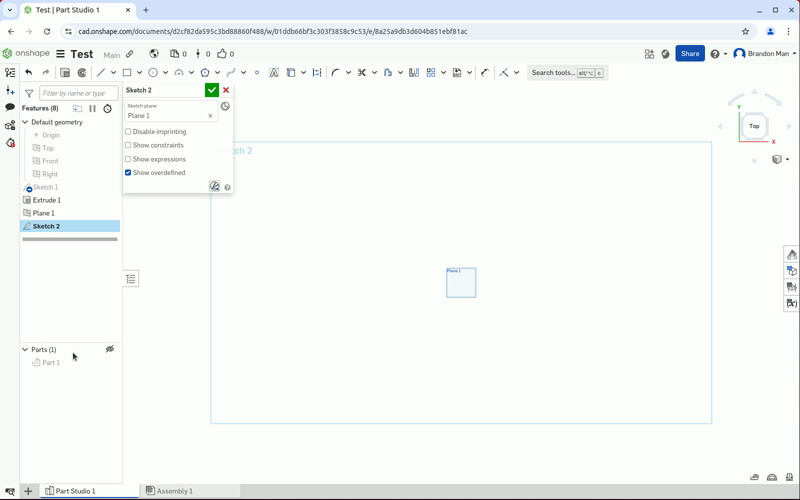
key(l)
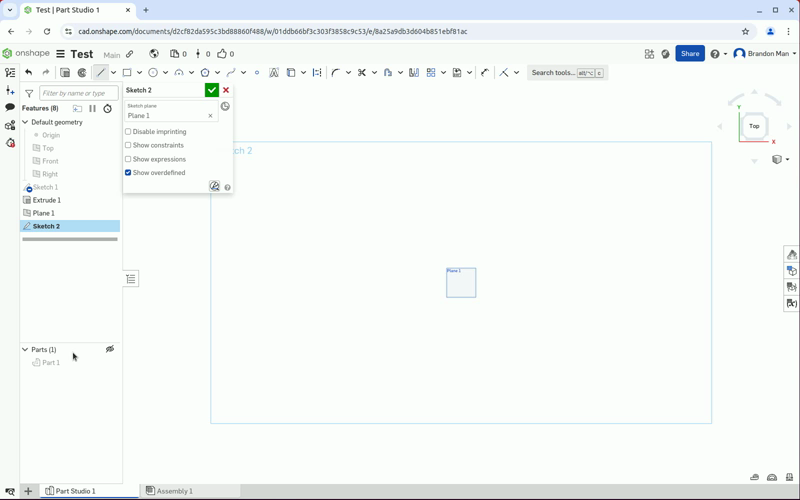
key_down(shift)
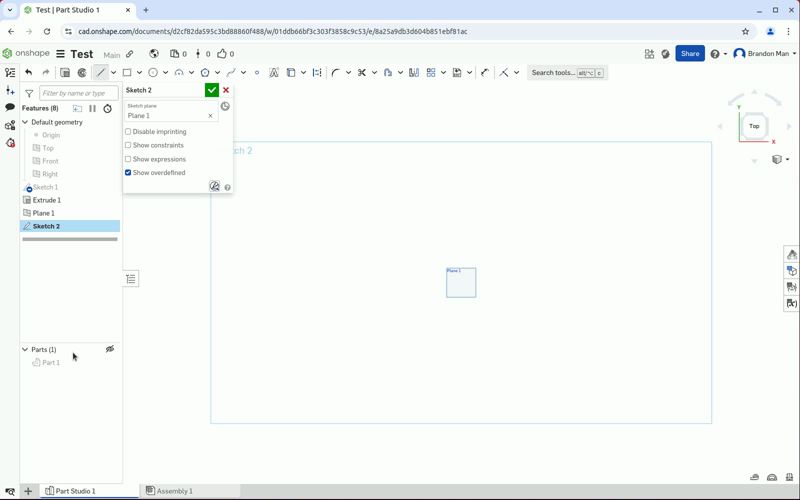
mouse_move(350, 300)
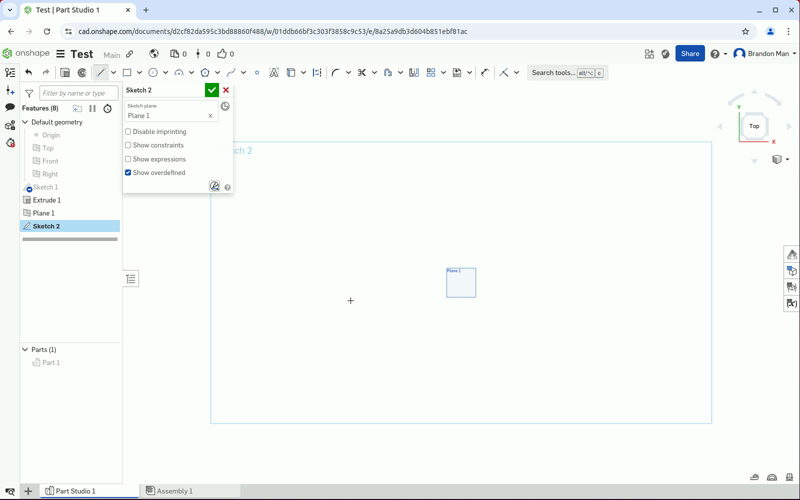
click(350, 300)
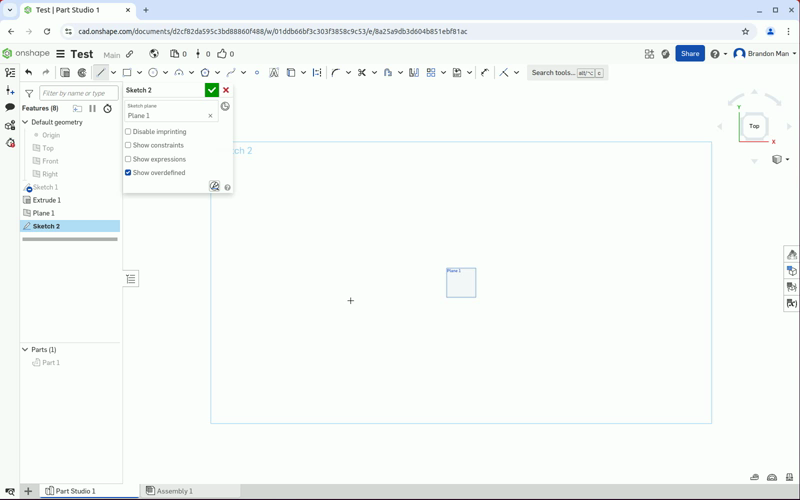
key_up(shift)
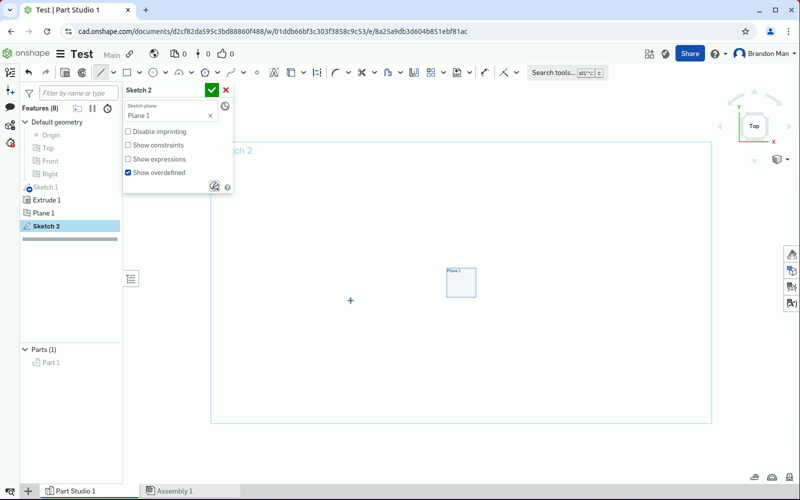
key_down(shift)
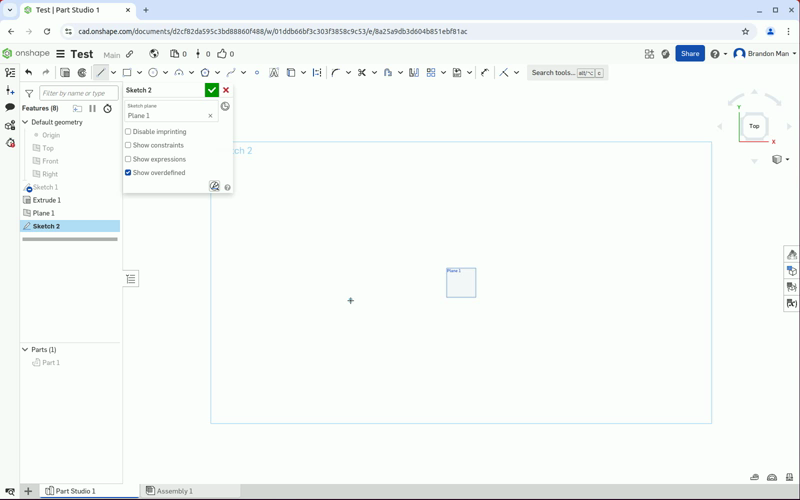
mouse_move(459, 300)
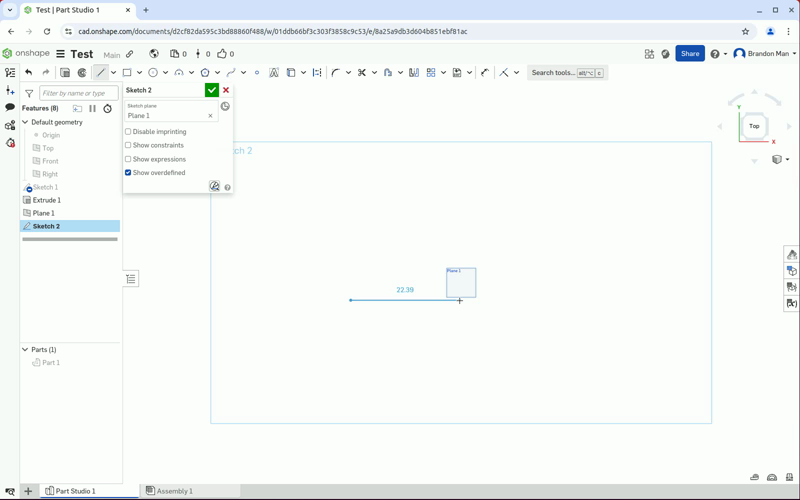
click(459, 300)
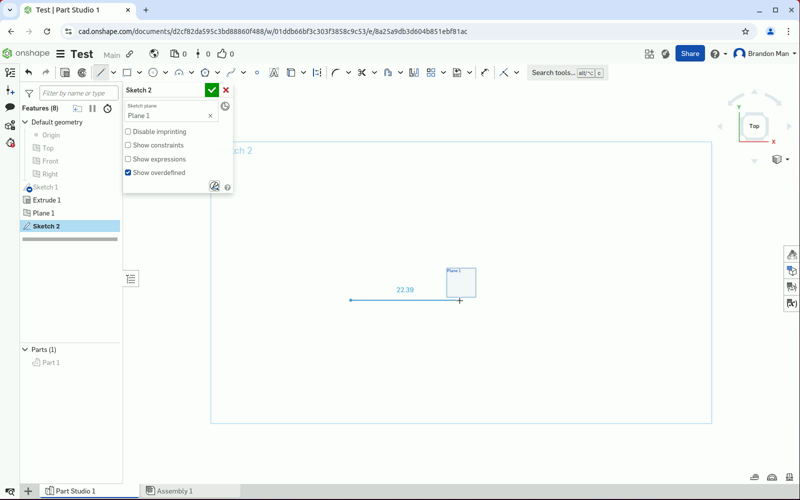
key_up(shift)
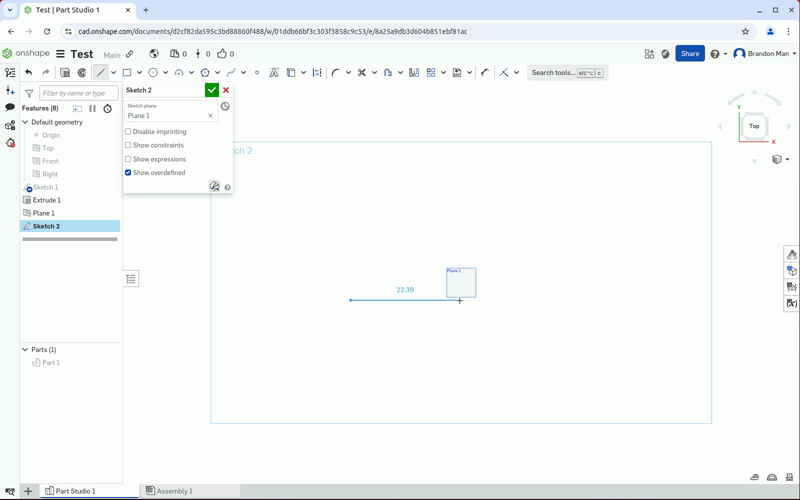
key_down(shift)
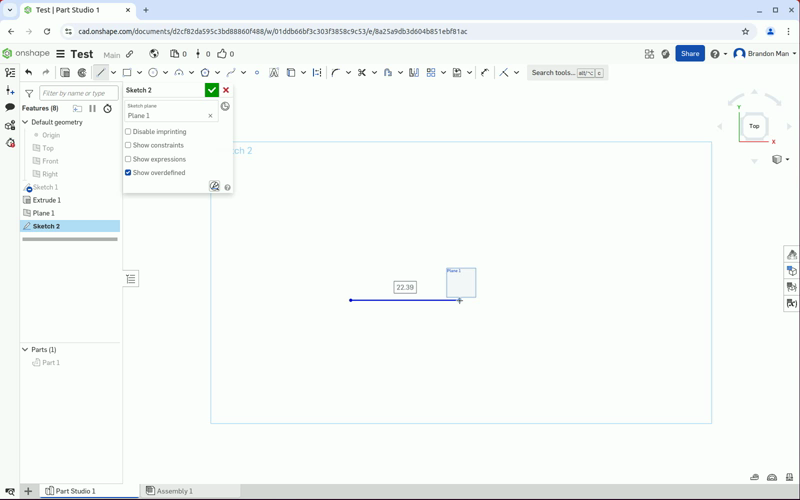
mouse_move(459, 191)
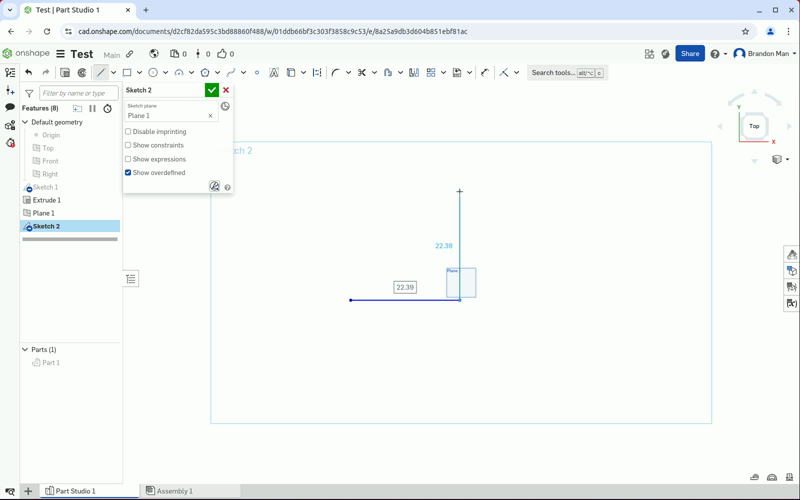
click(459, 191)
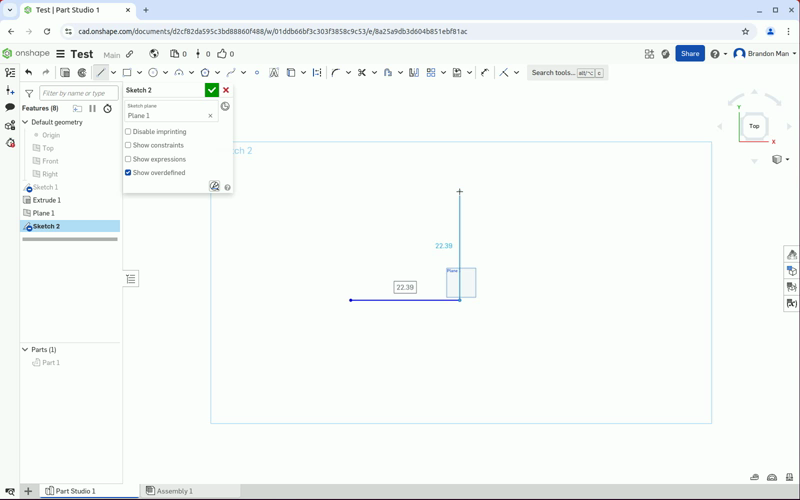
key_up(shift)
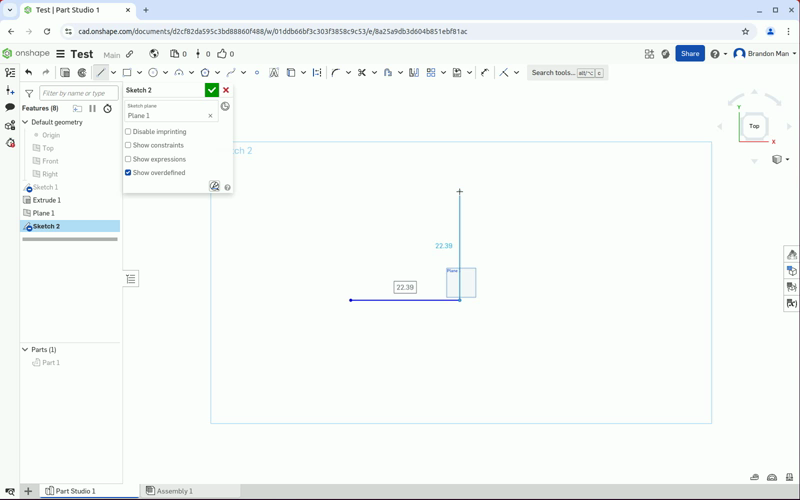
key_down(shift)
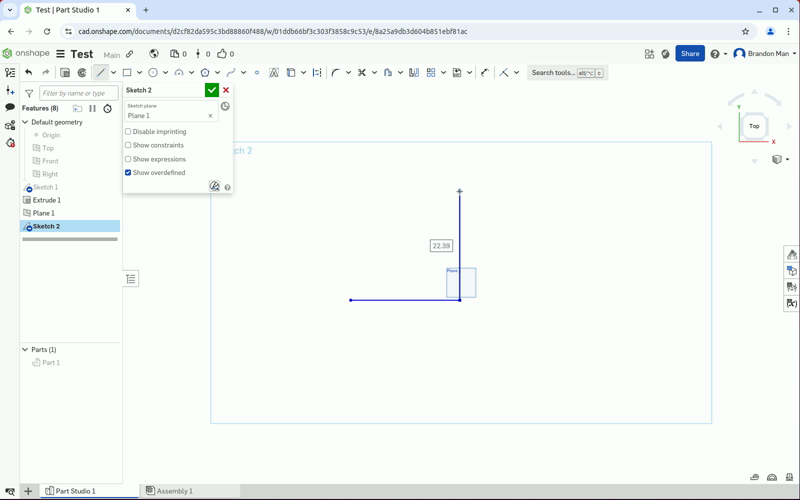
mouse_move(350, 191)
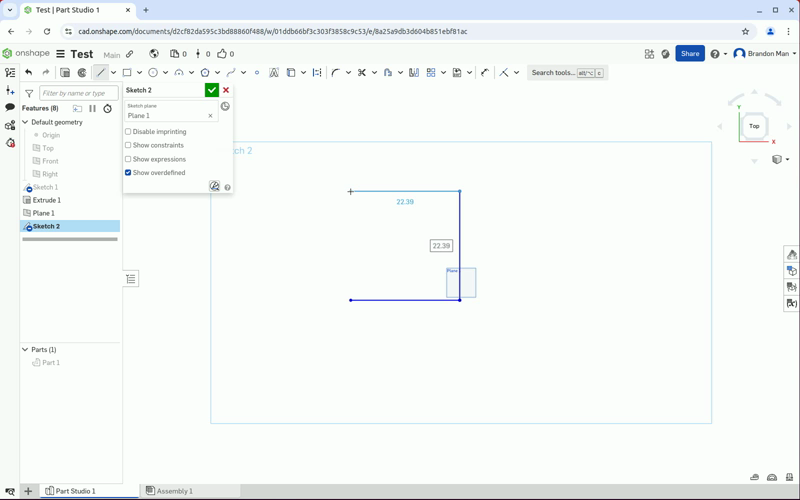
click(350, 191)
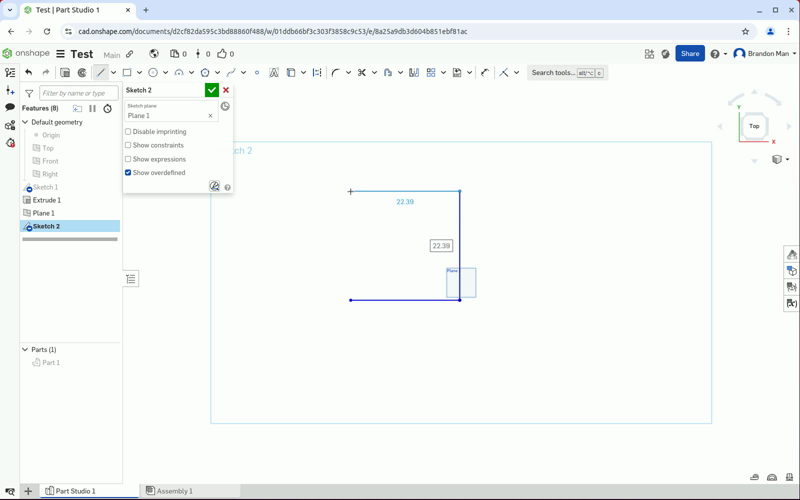
key_up(shift)
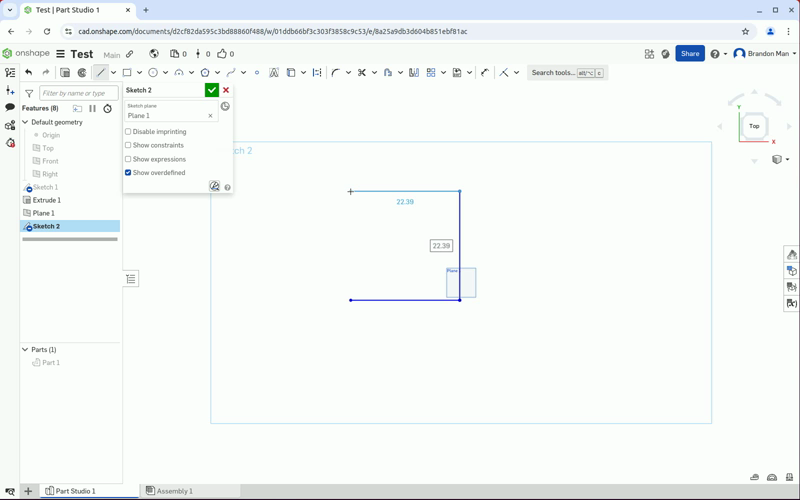
key_down(shift)
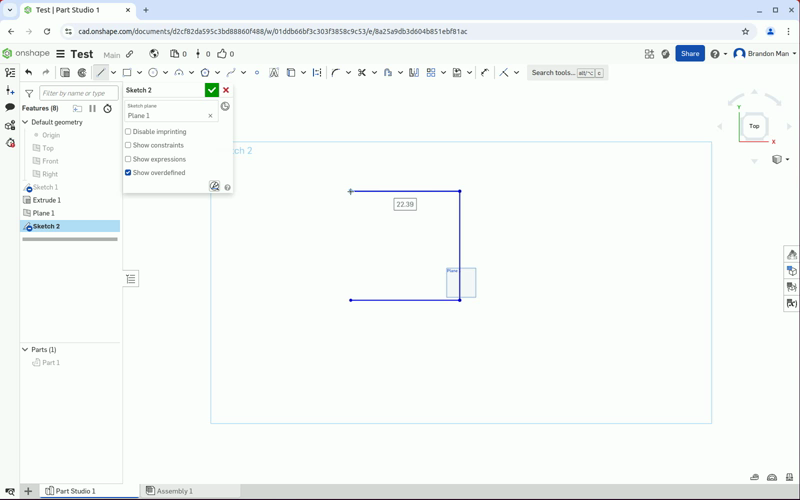
mouse_move(350, 300)
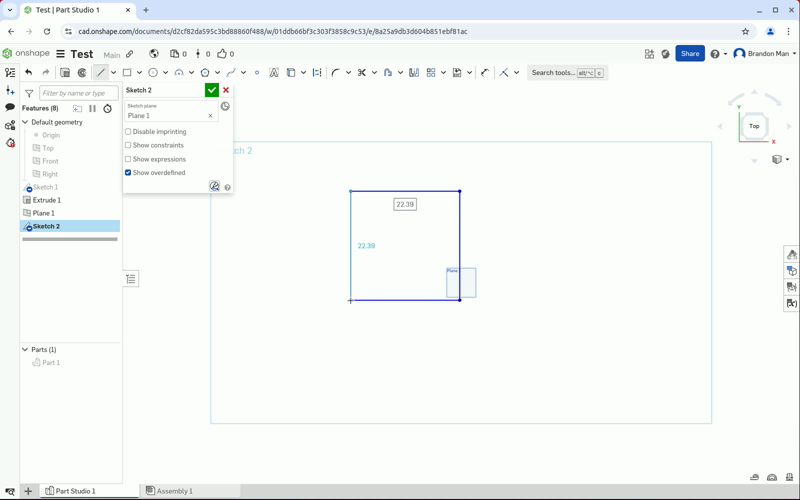
key_up(shift)
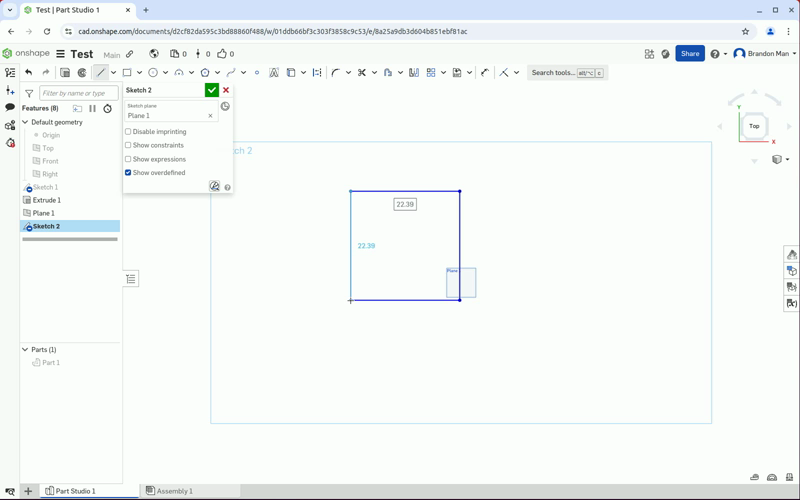
click(350, 300)
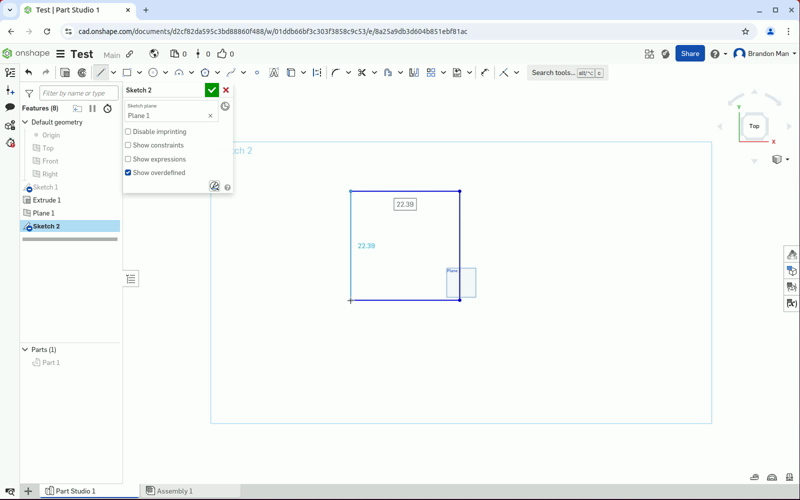
key(esc)
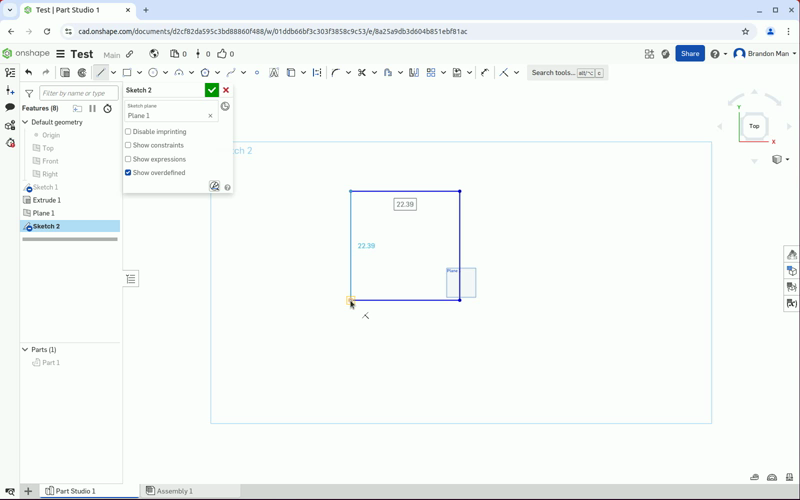
mouse_move(449, 223)
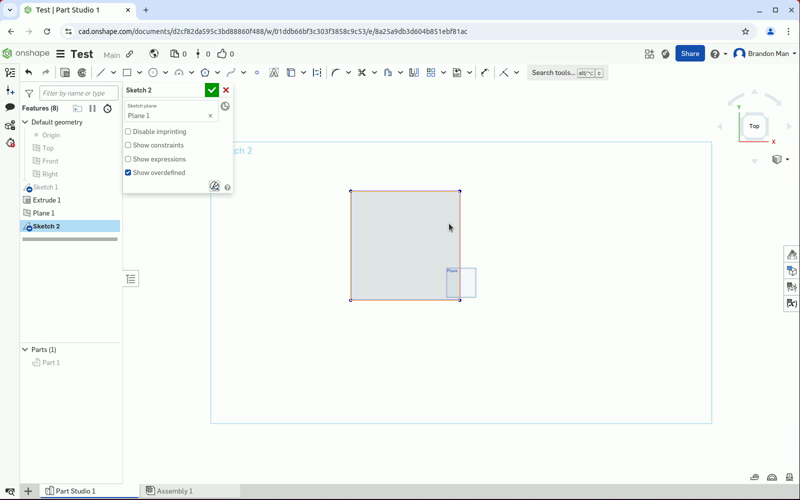
click(449, 223)
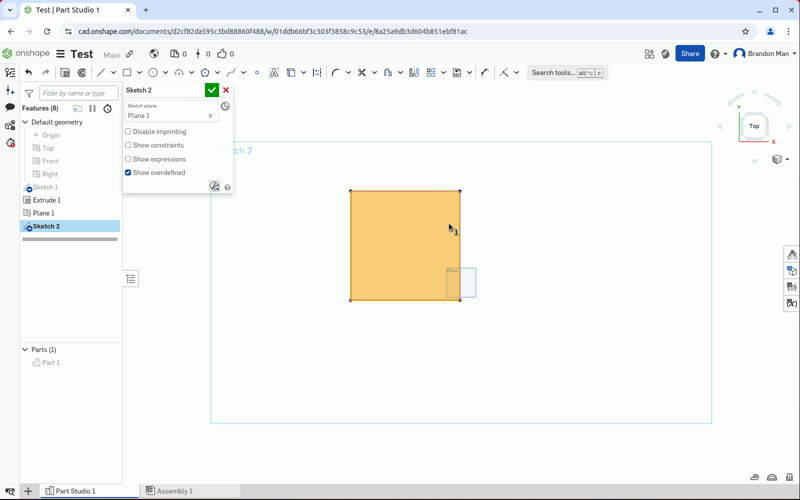
mouse_move(73, 352)
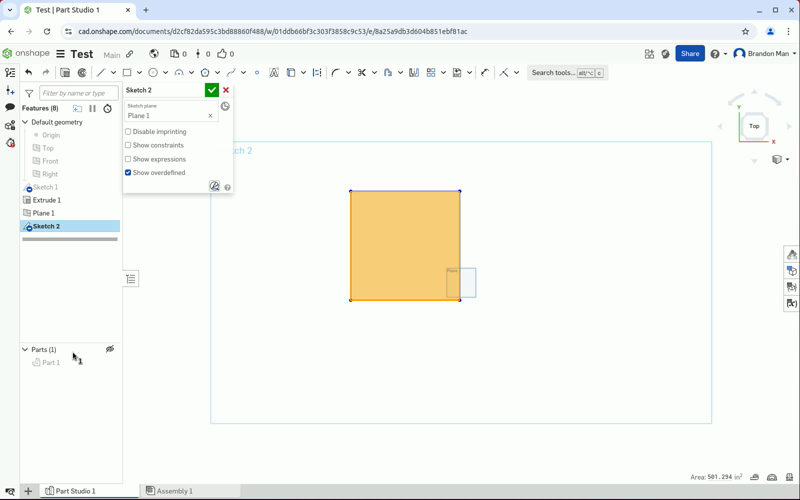
key(shift+y)
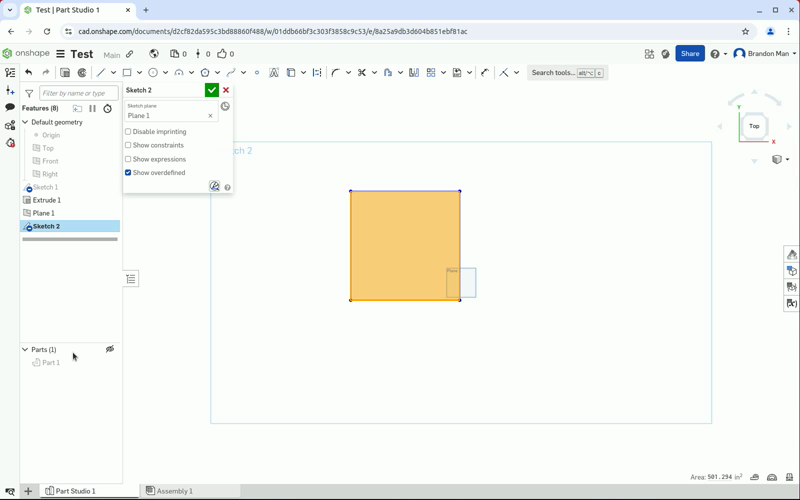
key(shift+e)
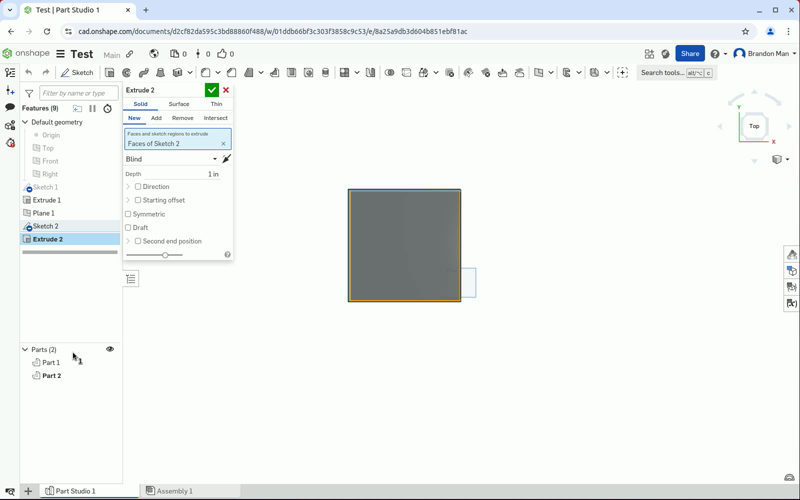
mouse_move(143, 106)
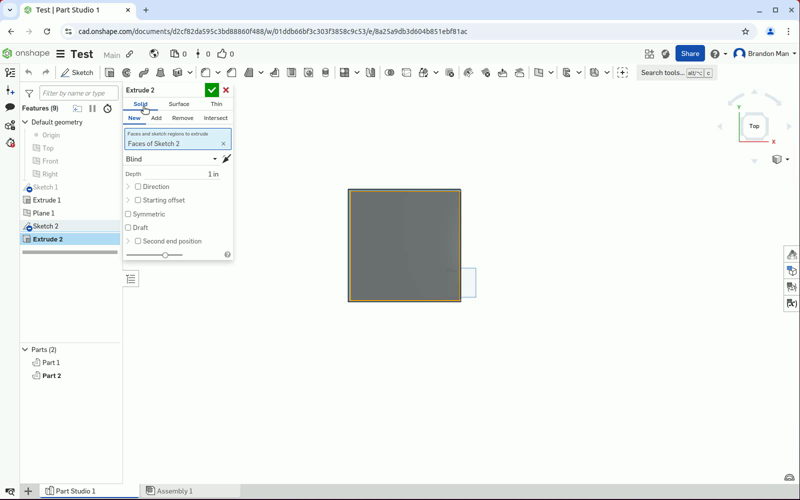
click(143, 106)
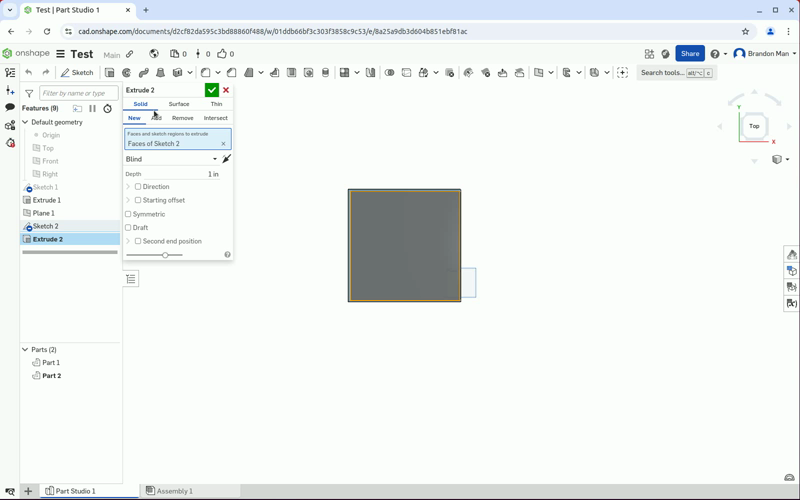
mouse_move(186, 120)
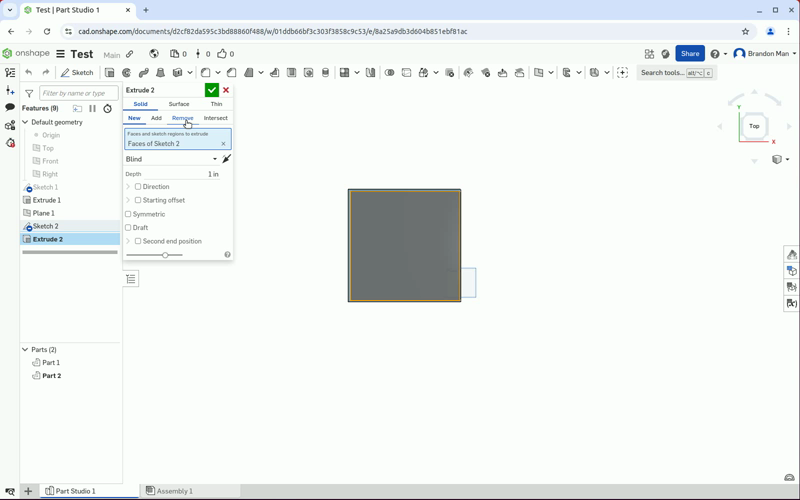
click(186, 120)
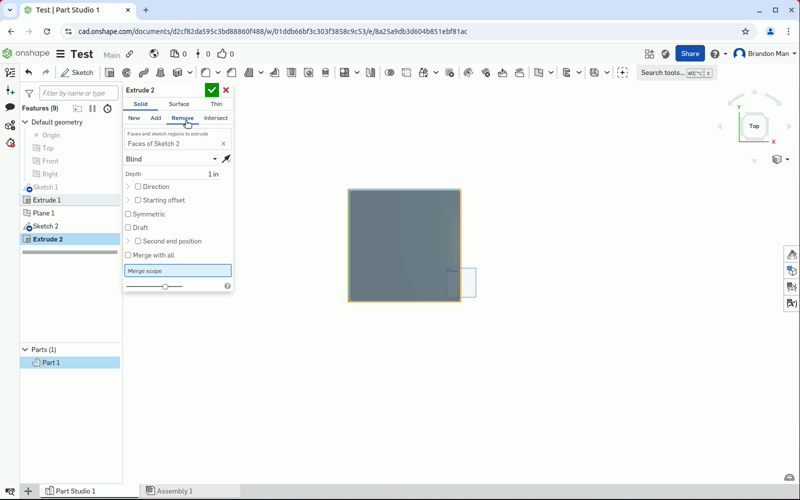
key(tab, 4)
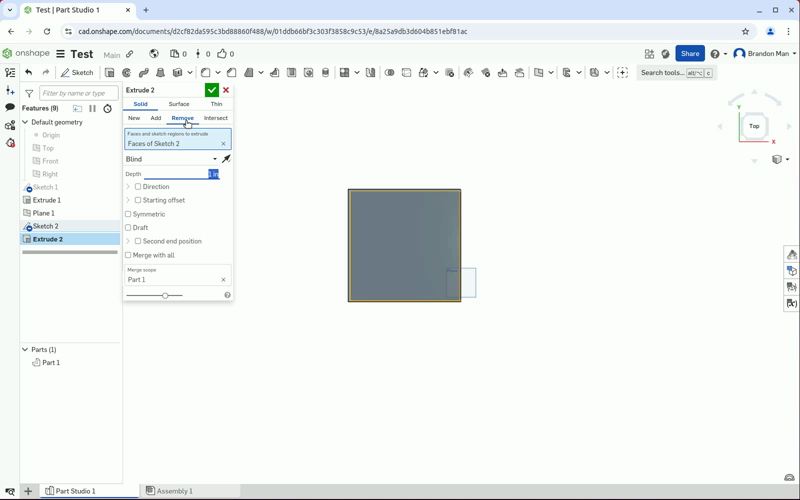
text(15.165)
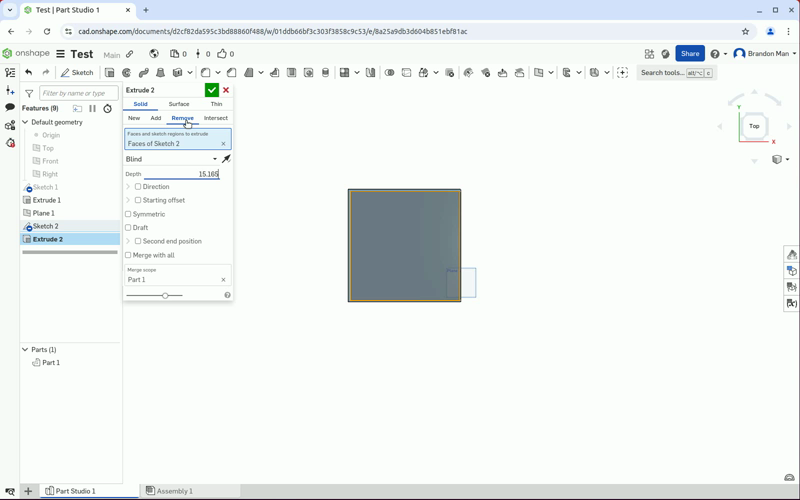
key(tab, 6)
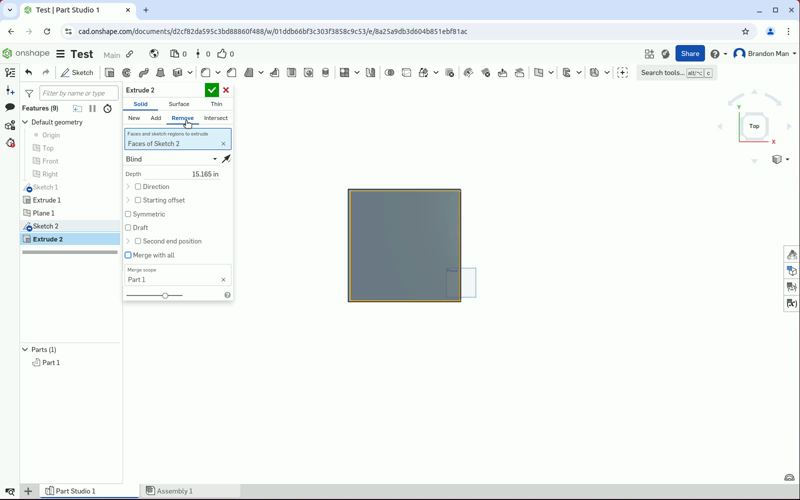
key(space)
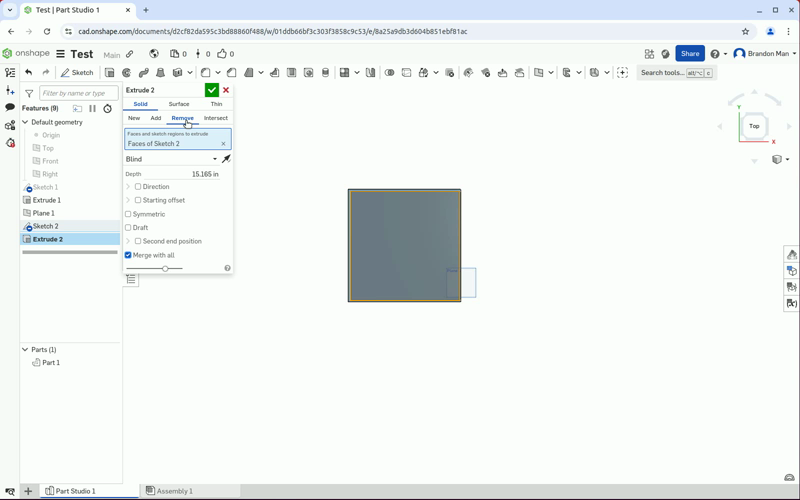
key(enter)
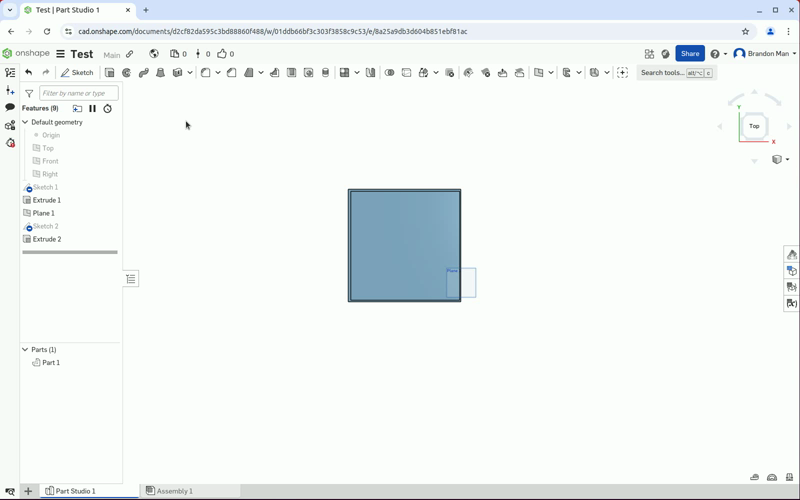
key(shift+h)
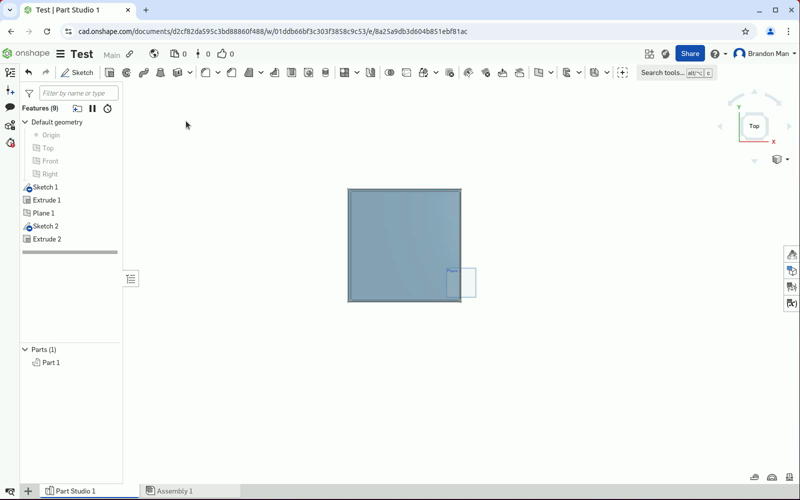
key(shift+h)
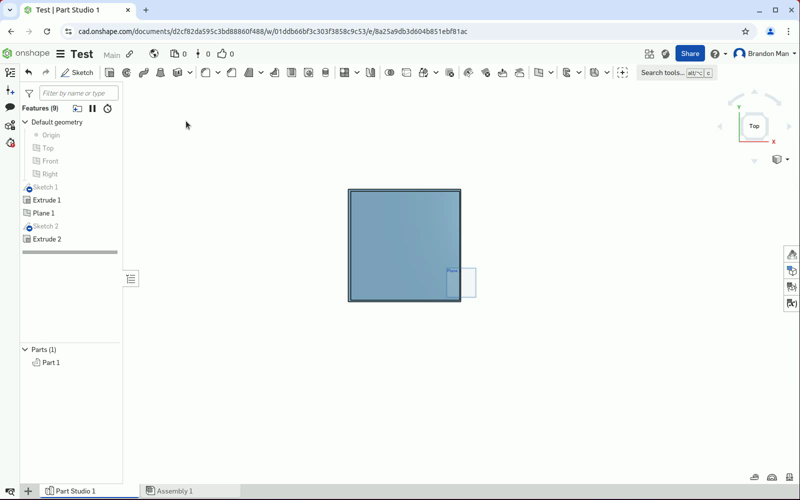
mouse_move(73, 189)
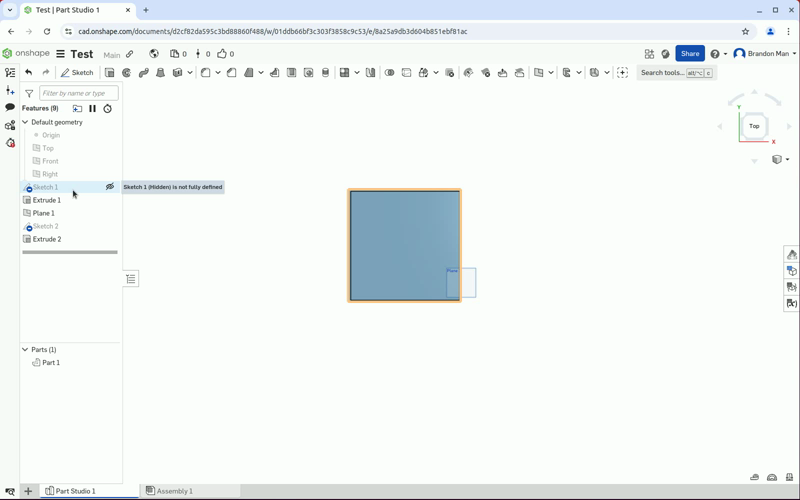
click(73, 189)
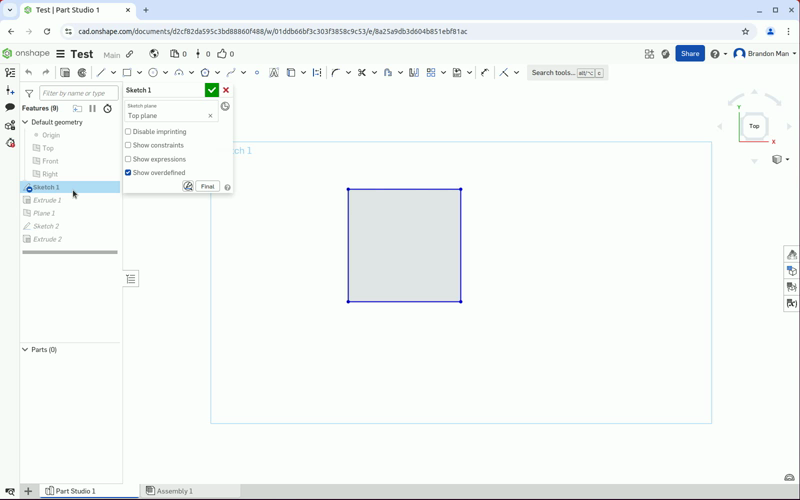
mouse_move(229, 92)
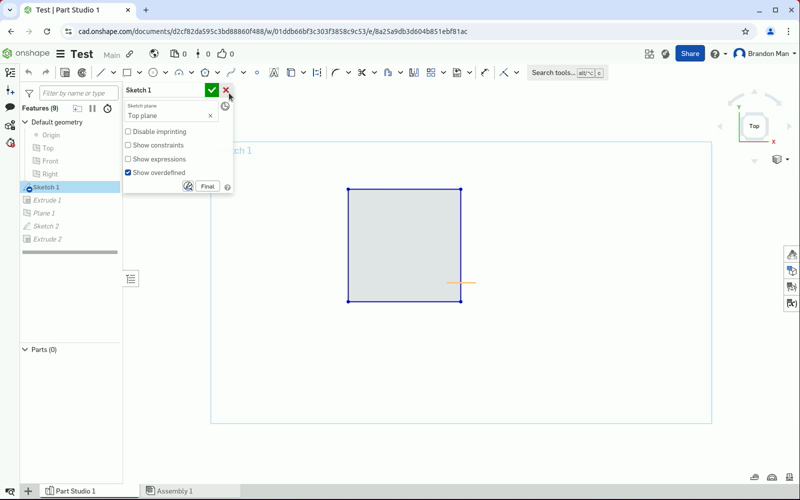
click(229, 92)
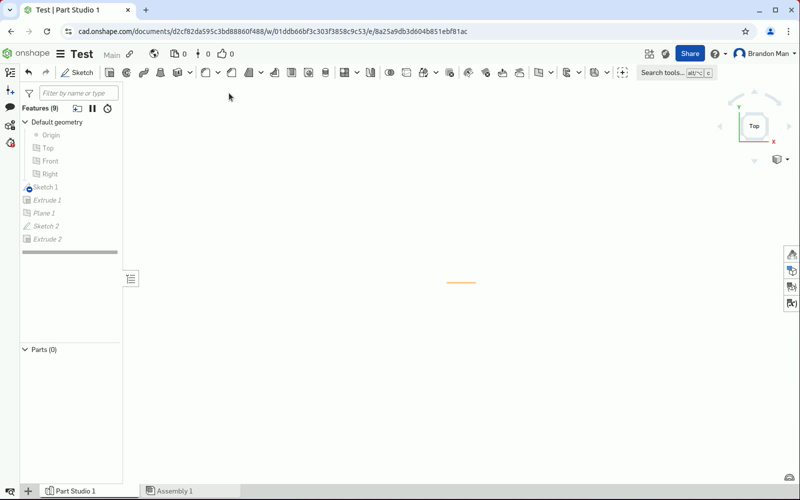
mouse_move(73, 352)
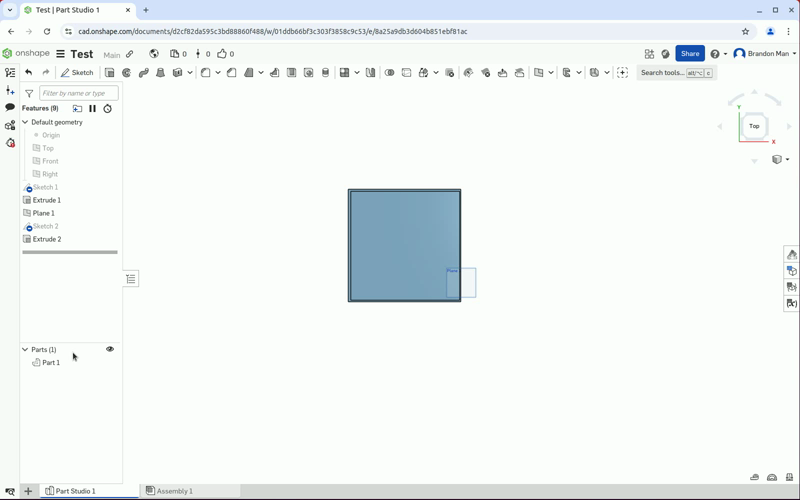
key(y)
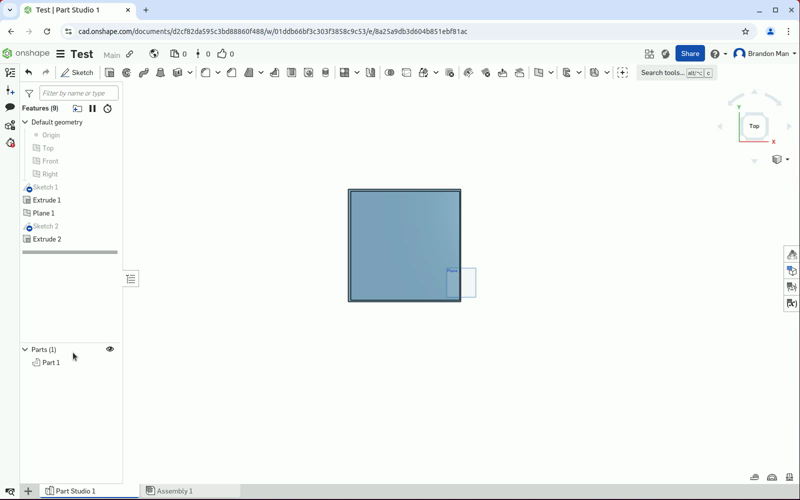
key(shift+p)
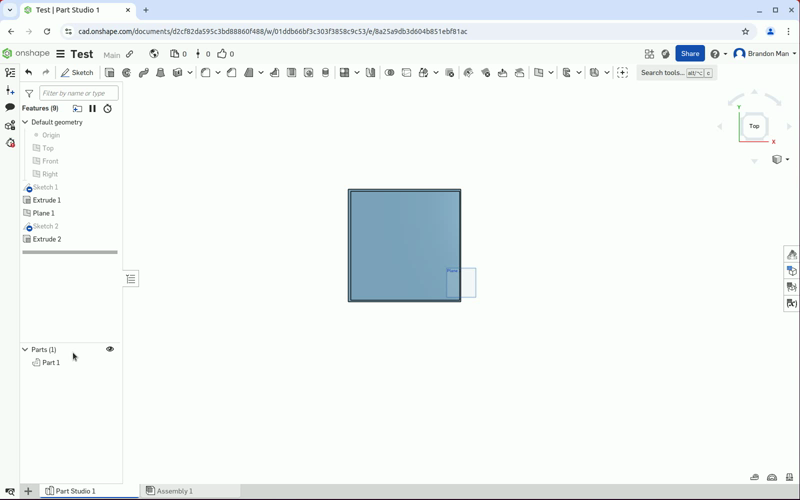
key(space)
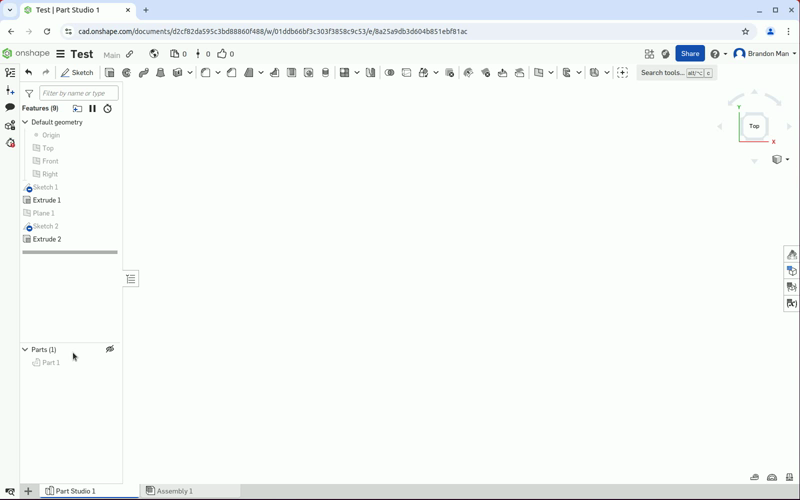
key_down(shift)
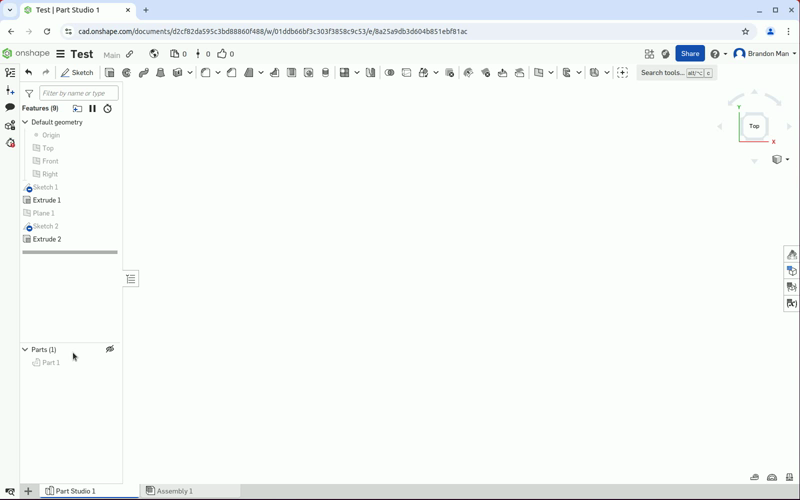
key(up)
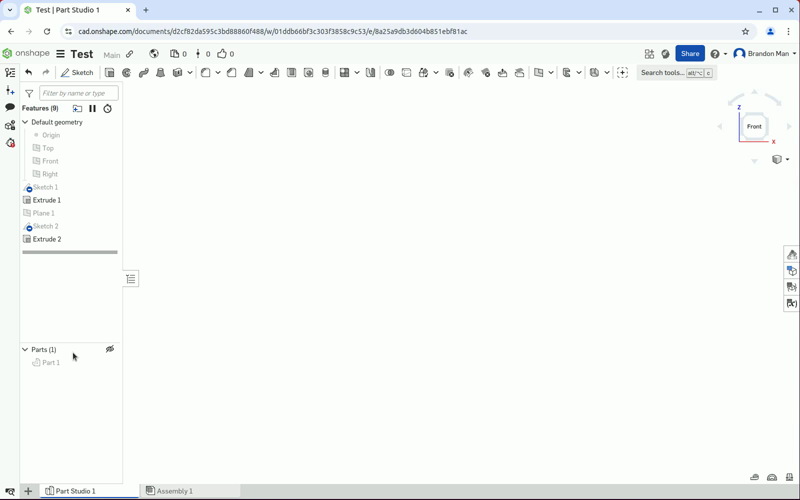
key_up(shift)
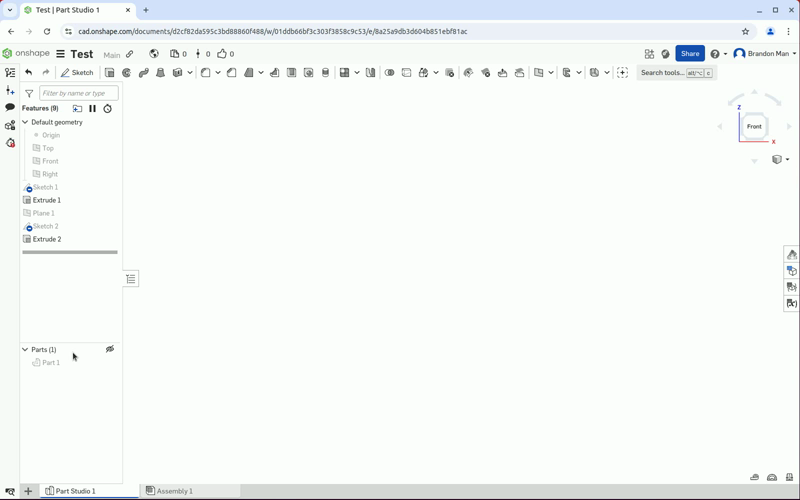
key(space)
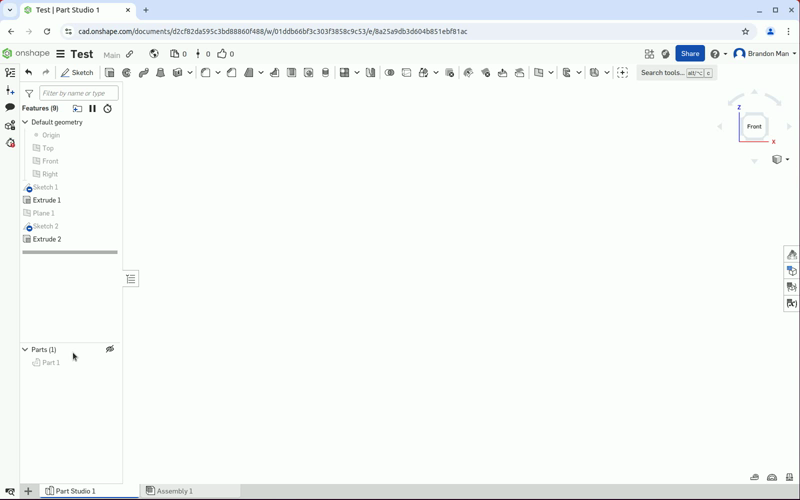
key_down(shift)
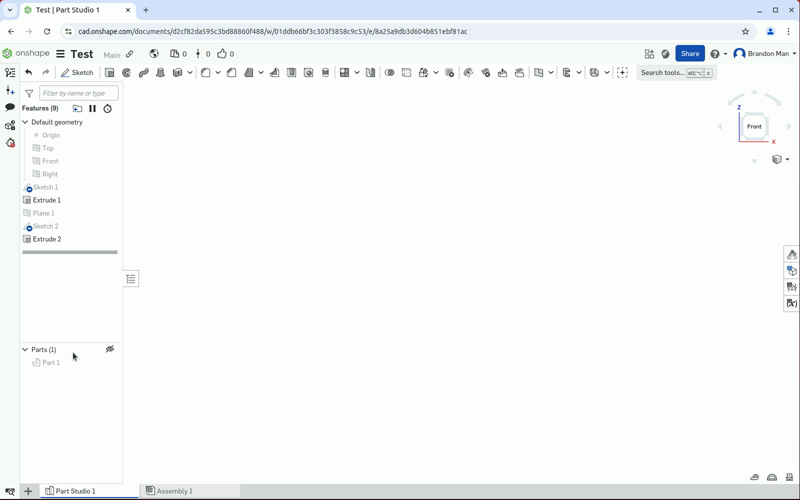
key(left)
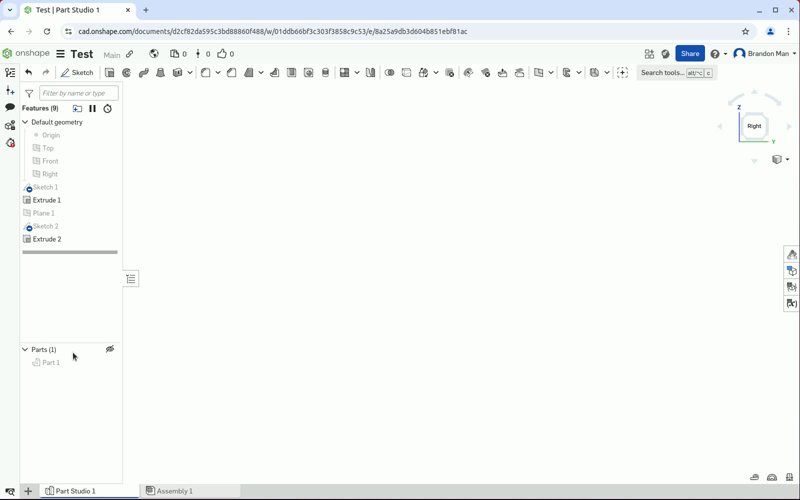
key_up(shift)
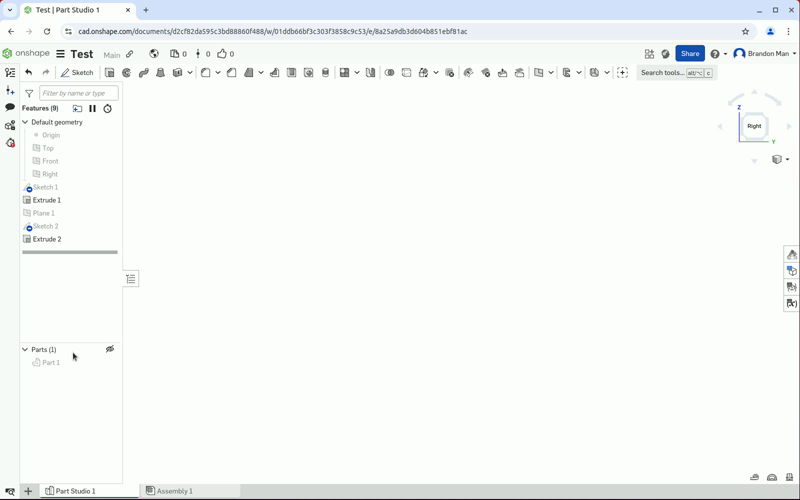
mouse_move(73, 352)
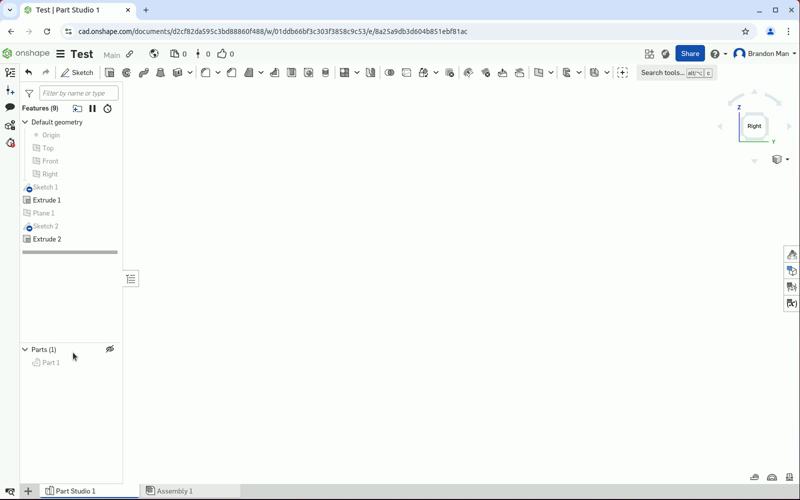
key(shift+y)
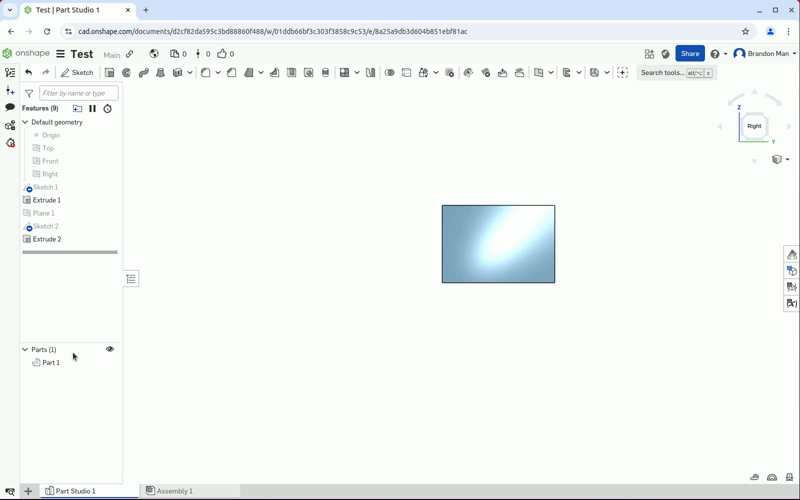
mouse_move(541, 75)
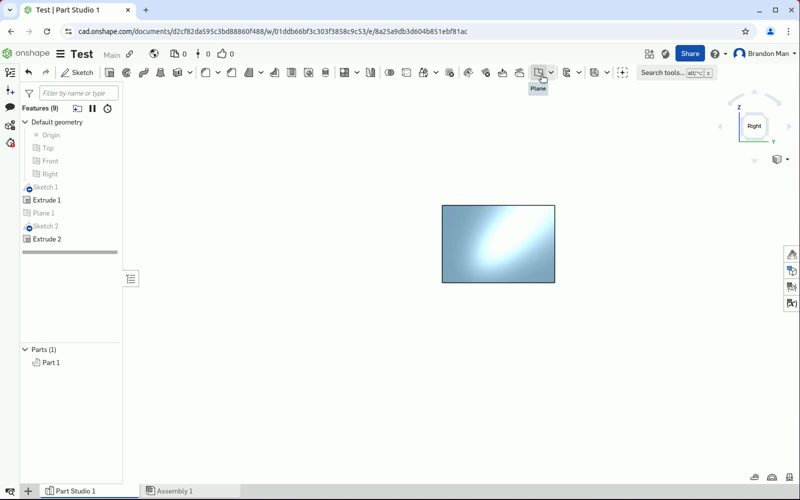
click(541, 75)
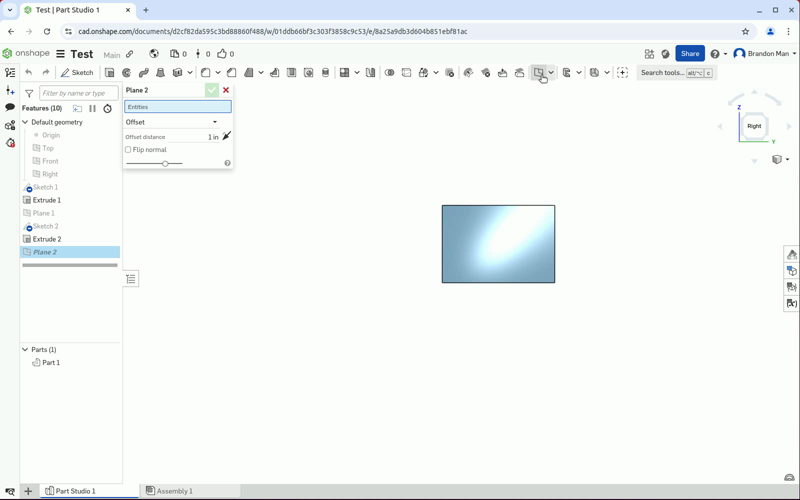
mouse_move(73, 176)
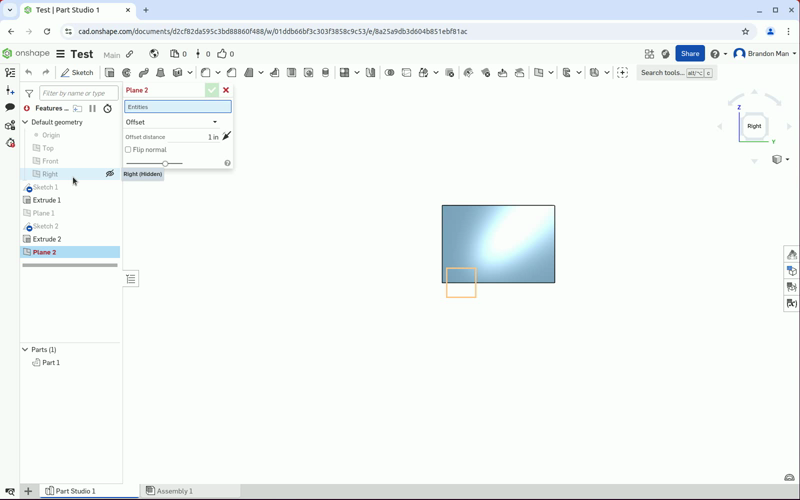
click(73, 176)
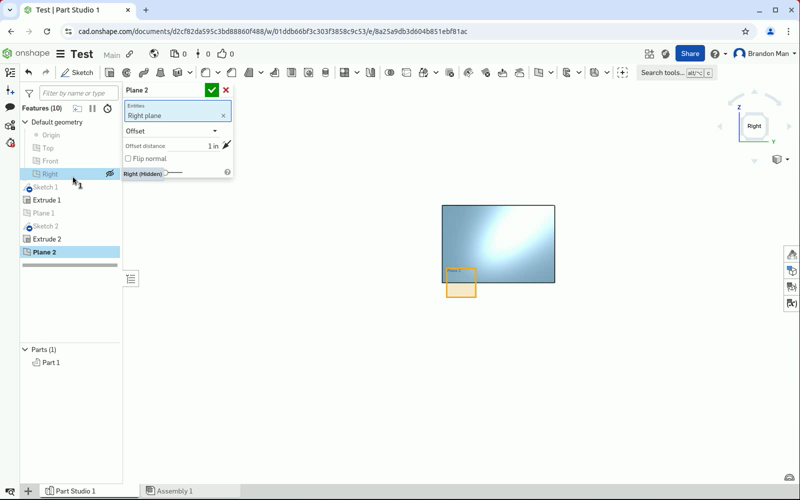
key(tab, 2)
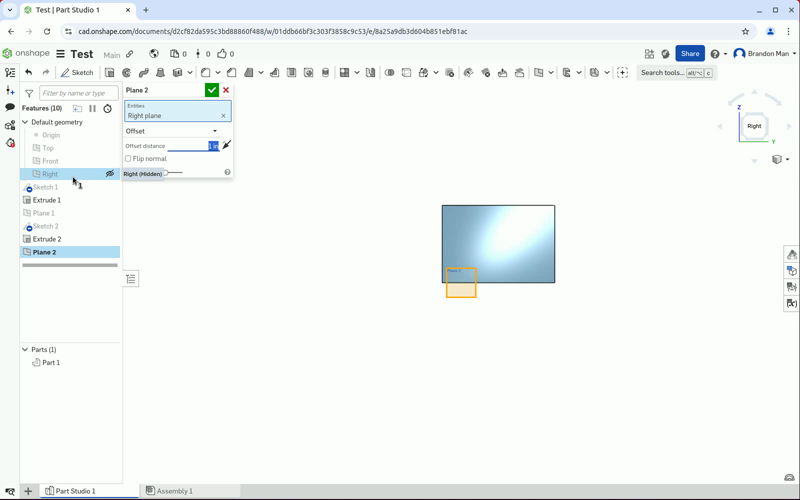
text(23.108)
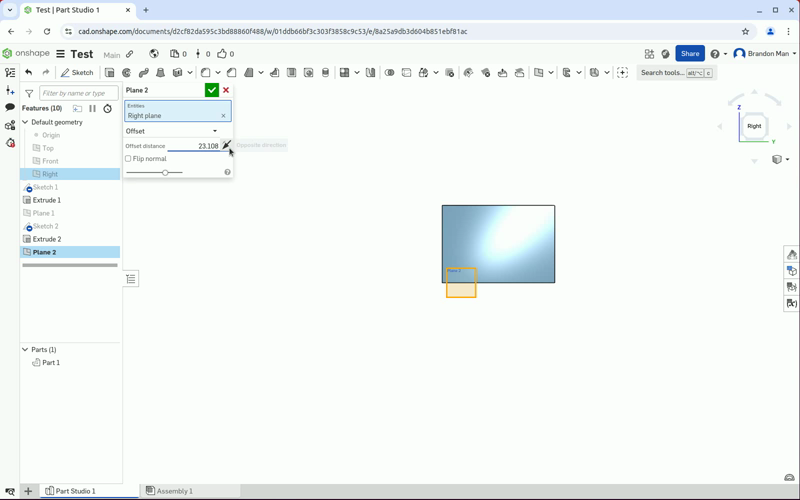
mouse_move(229, 147)
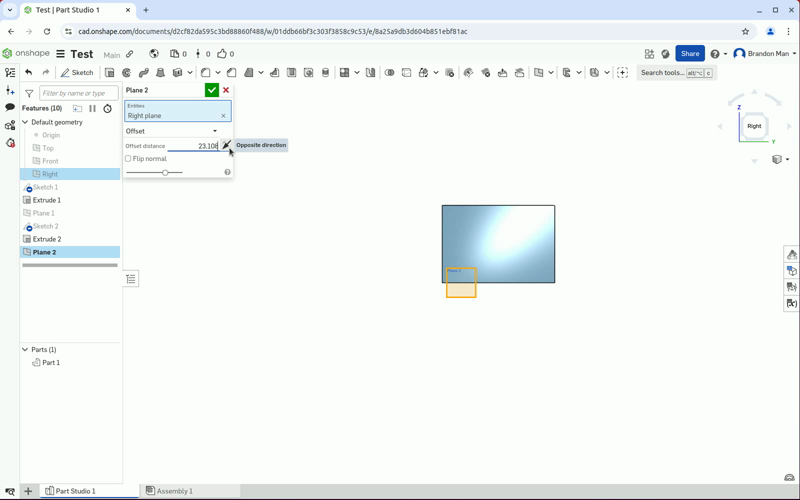
click(229, 147)
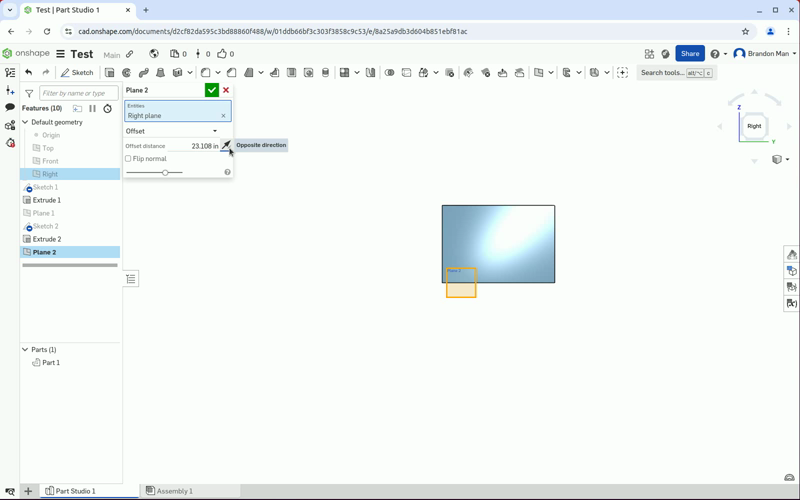
key(enter, 2)
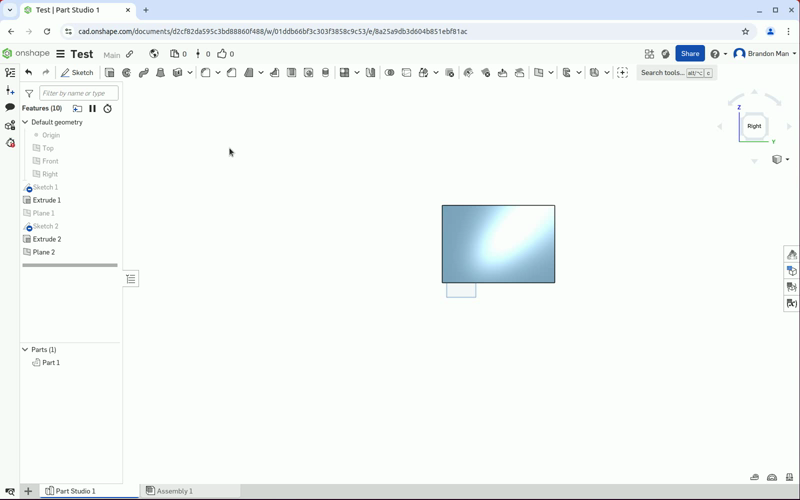
key(shift+s)
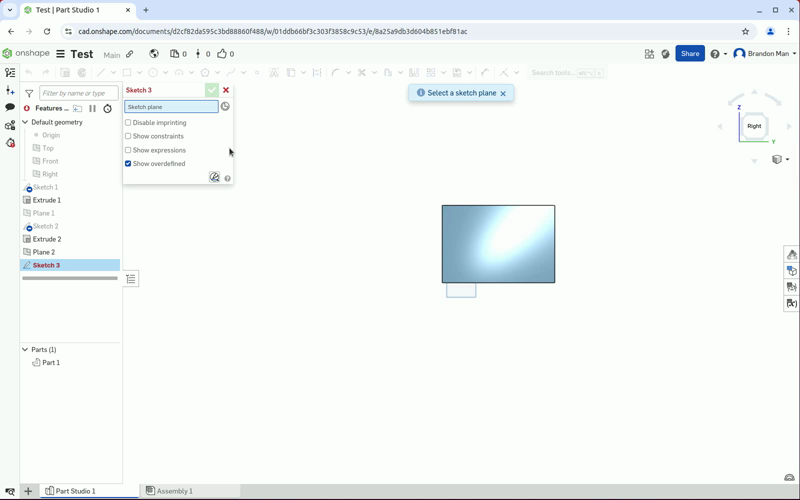
mouse_move(73, 254)
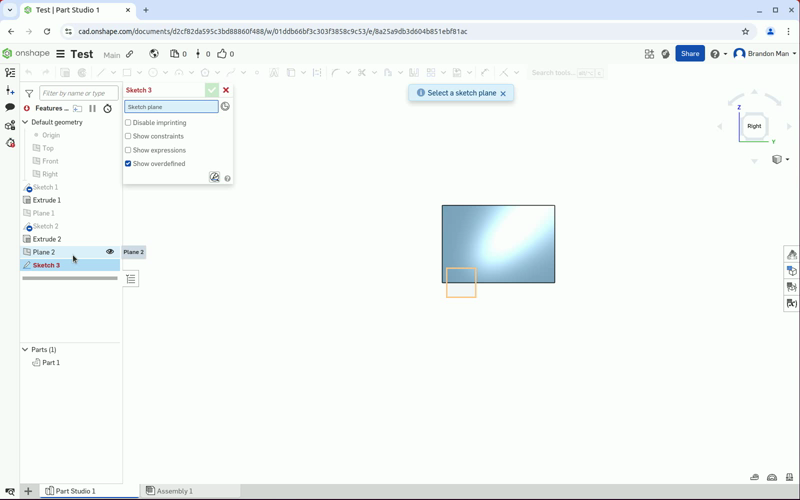
click(73, 254)
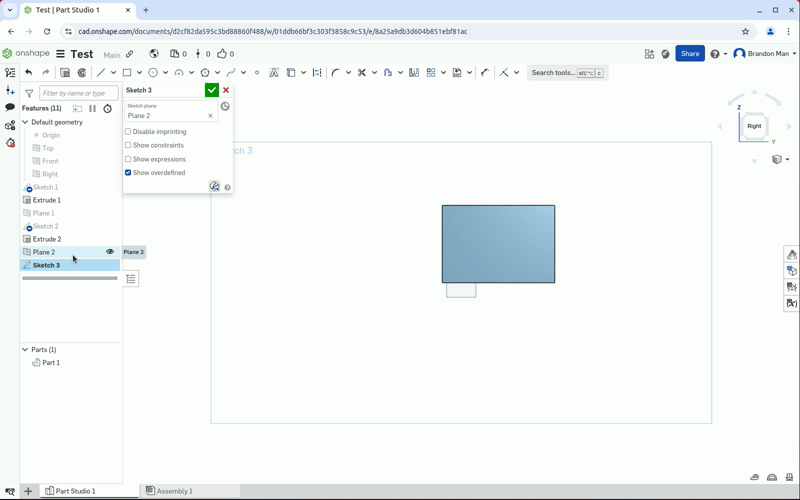
mouse_move(73, 352)
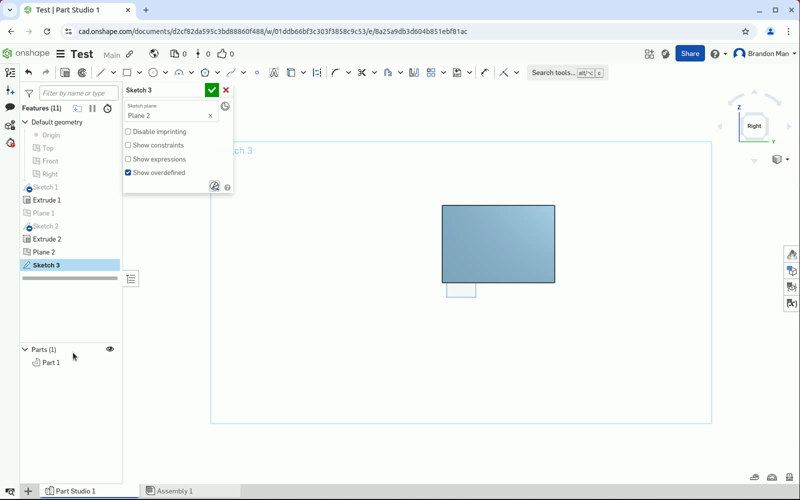
key(y)
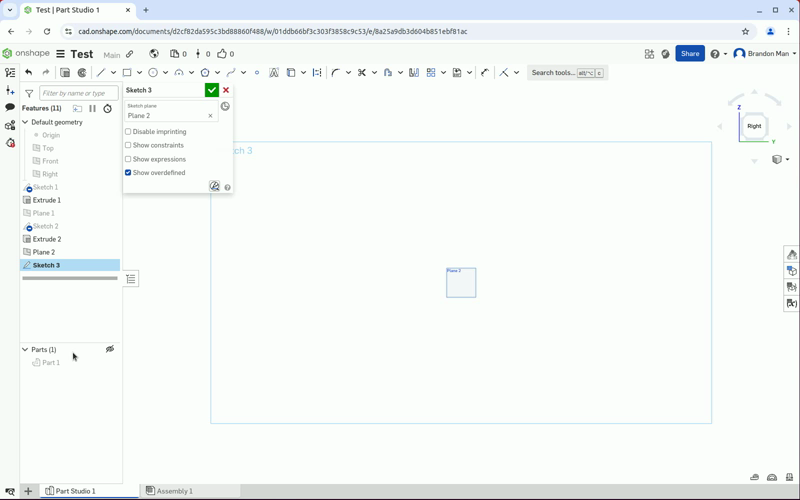
key(c)
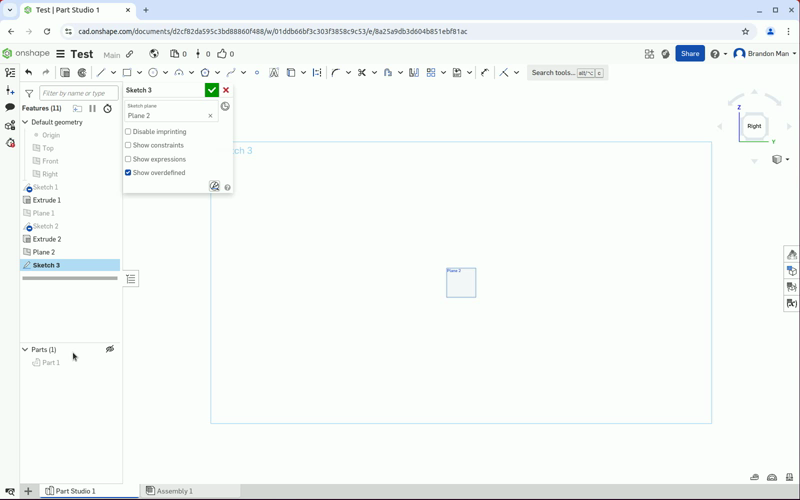
key_down(shift)
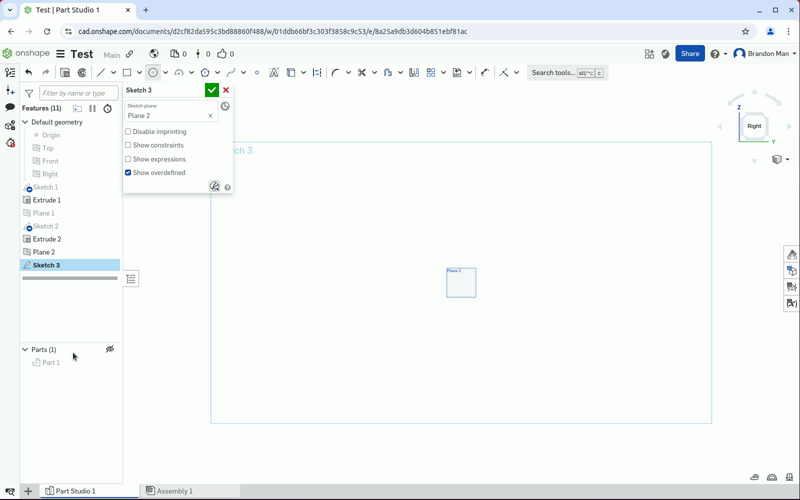
mouse_move(498, 234)
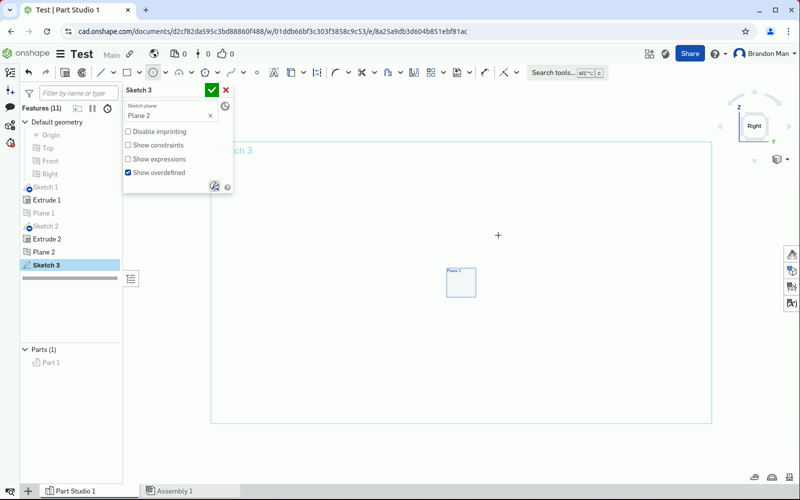
click(498, 234)
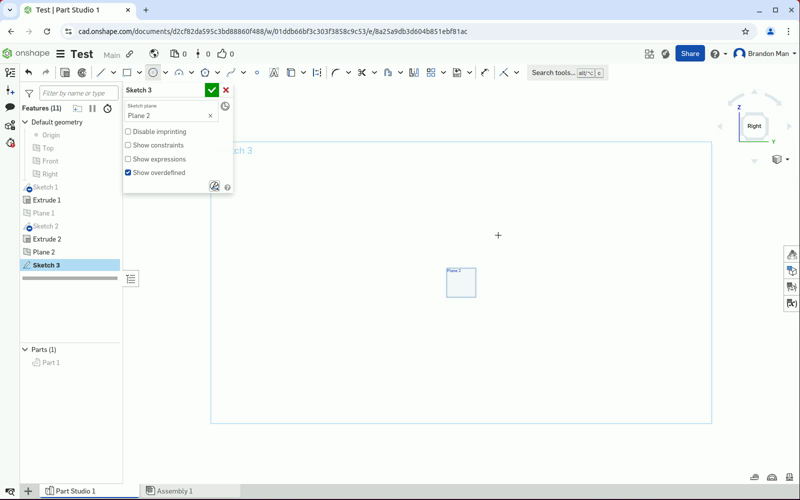
key_up(shift)
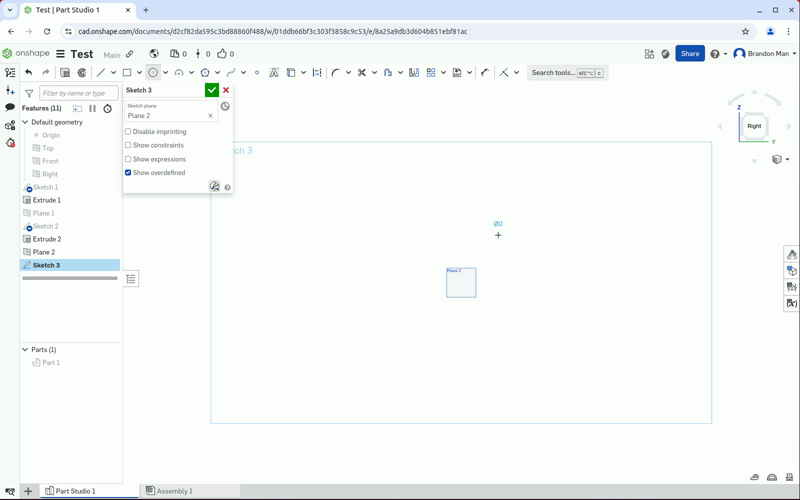
mouse_move(518, 234)
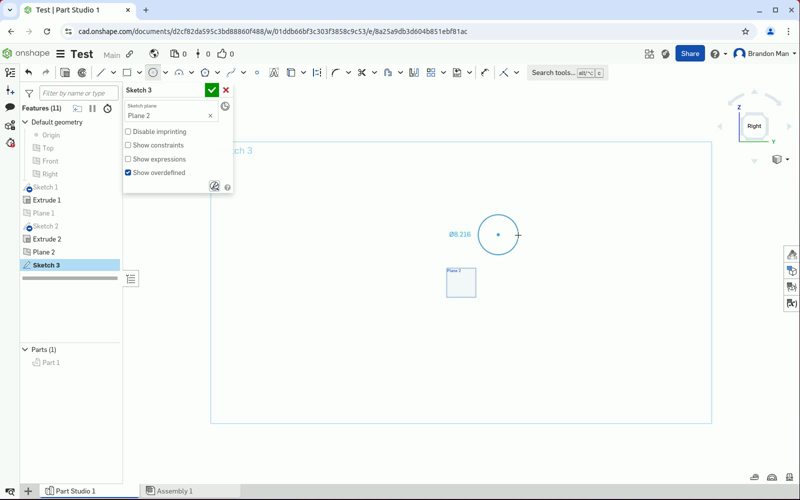
click(518, 234)
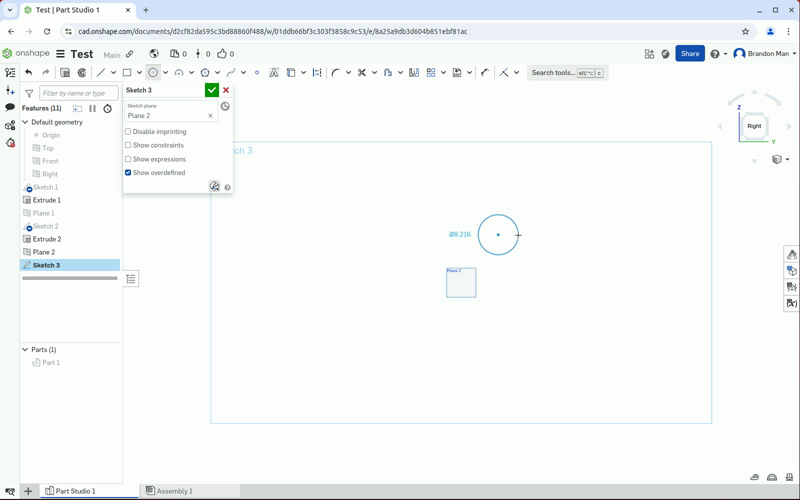
key(esc)
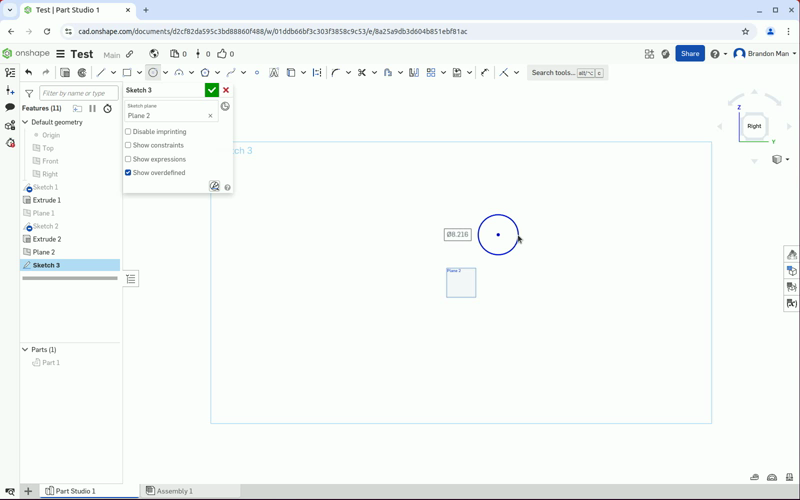
mouse_move(501, 231)
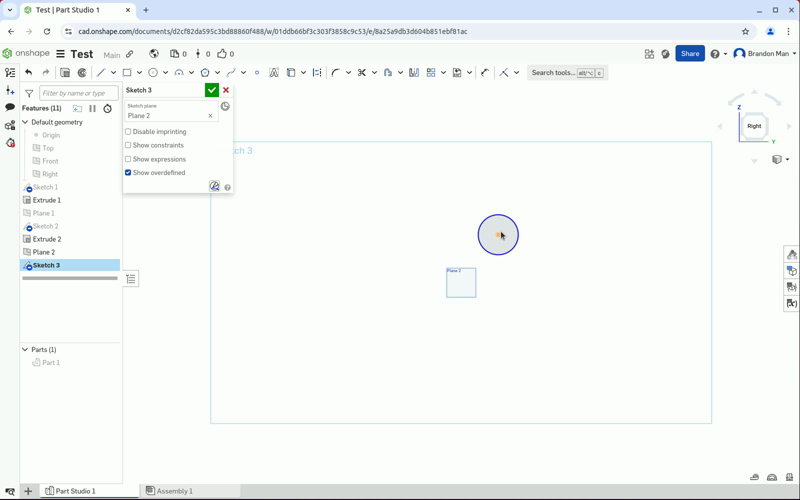
scroll(6)
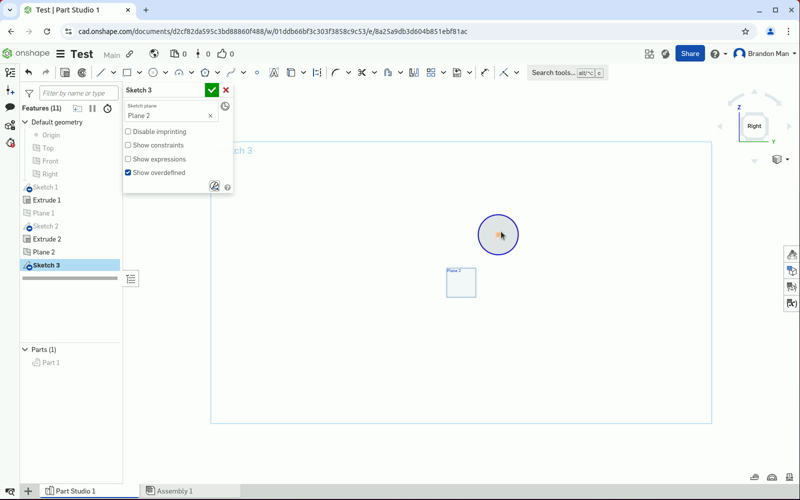
scroll(6)
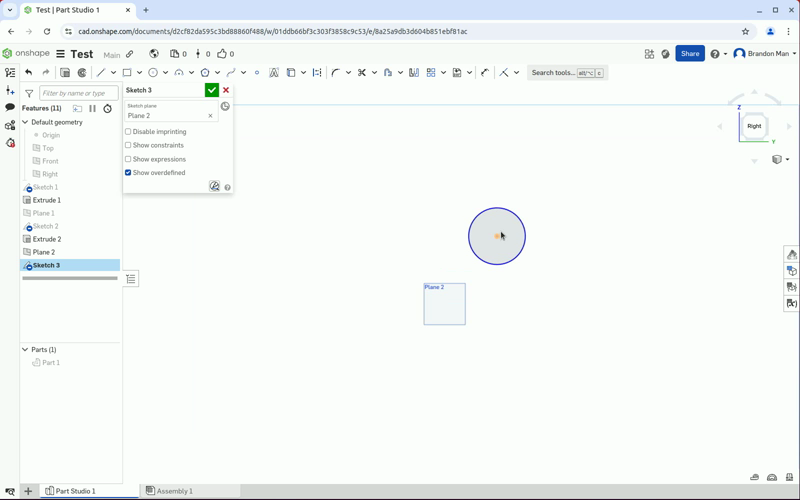
scroll(6)
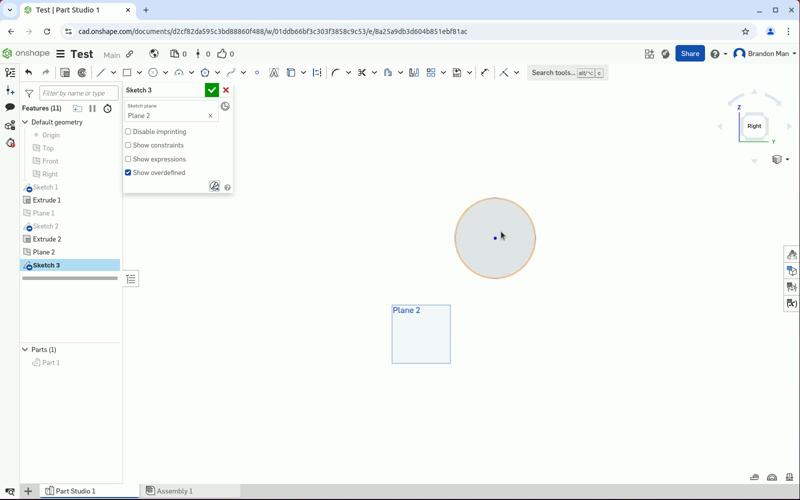
scroll(6)
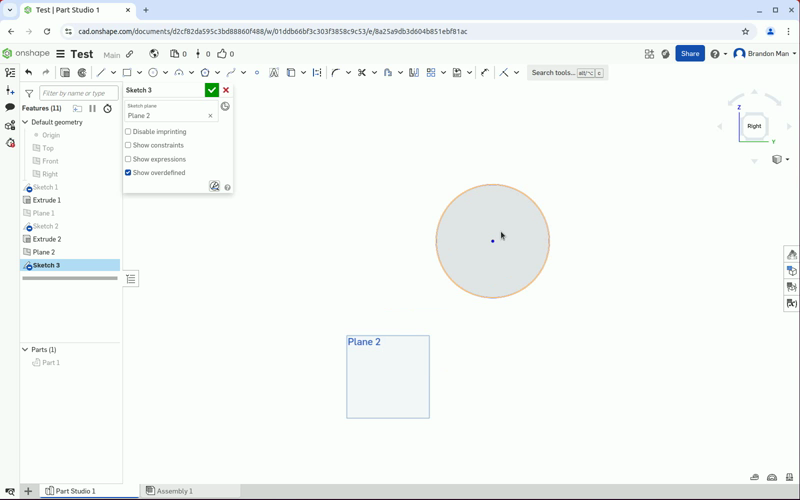
scroll(6)
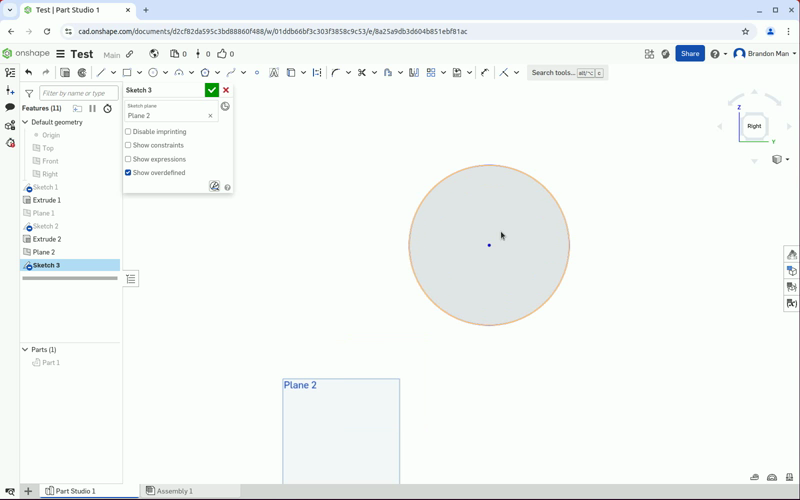
scroll(6)
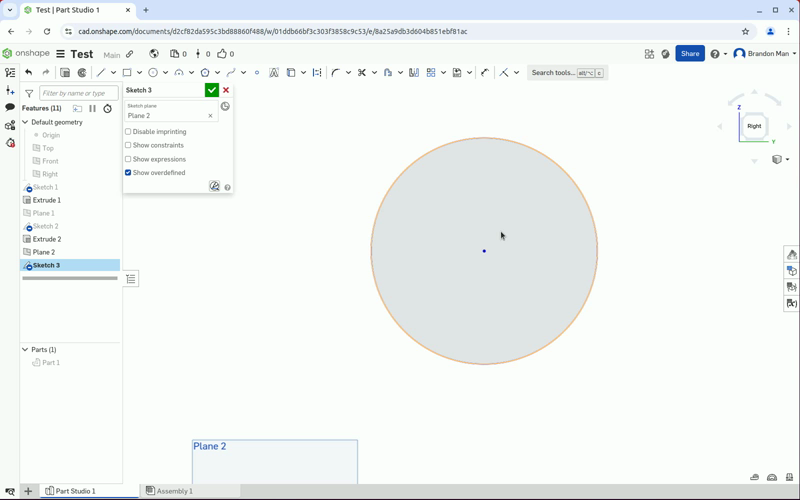
scroll(6)
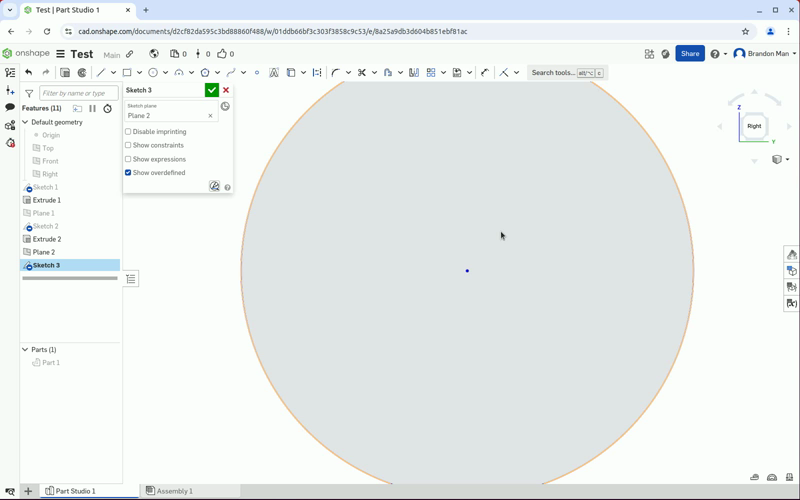
click(501, 231)
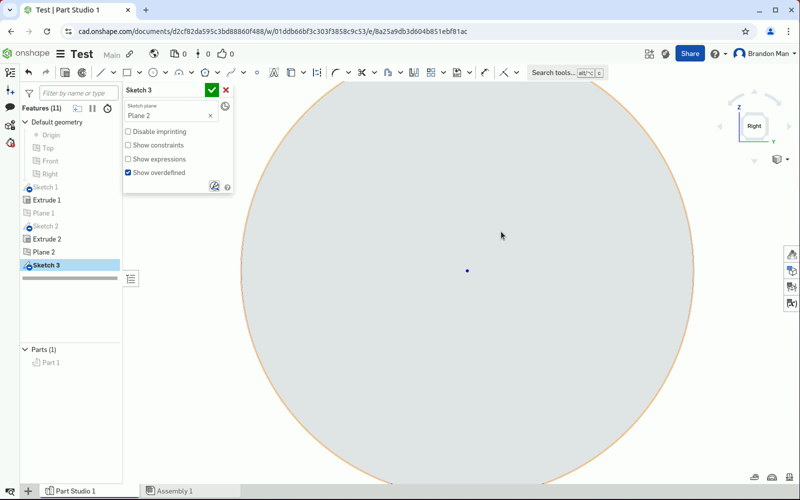
scroll(-6)
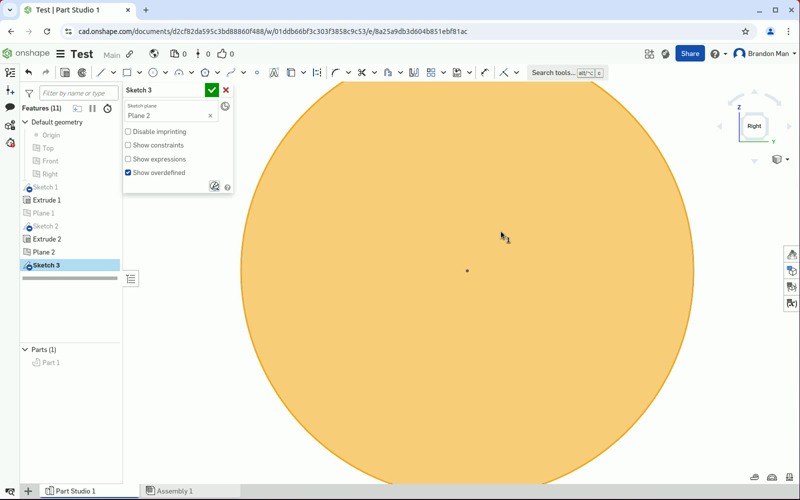
scroll(-6)
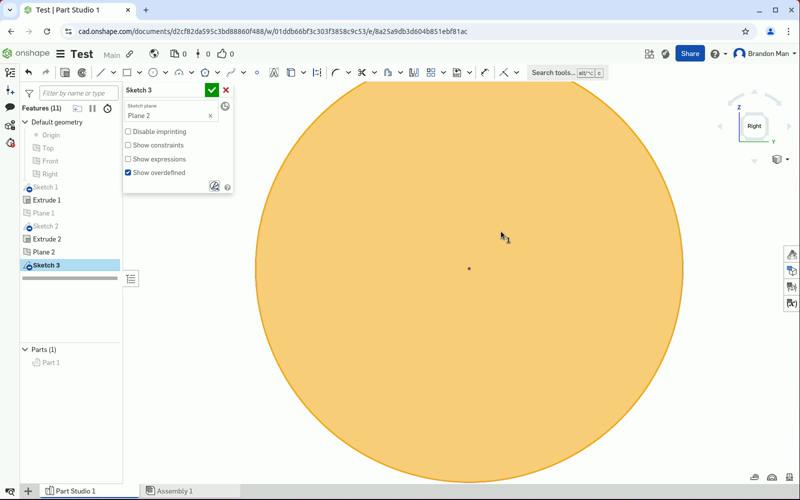
scroll(-6)
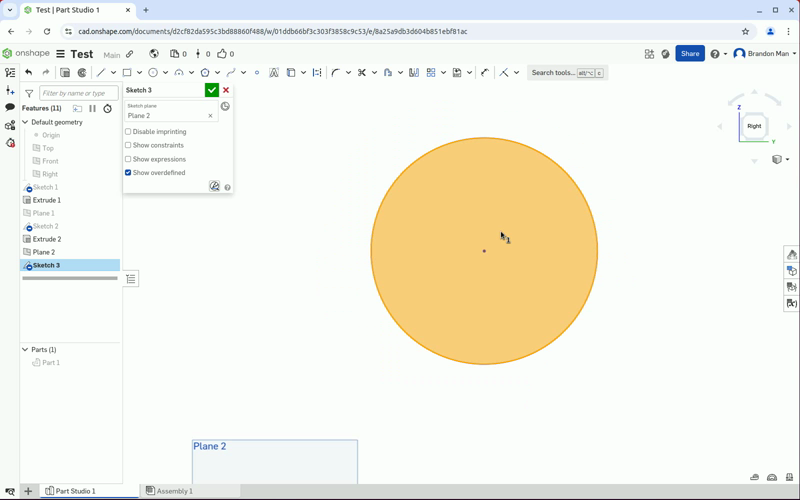
scroll(-6)
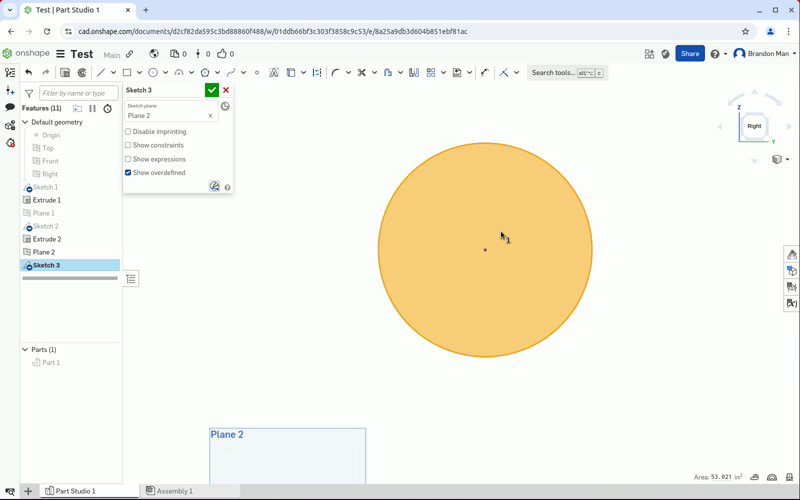
scroll(-6)
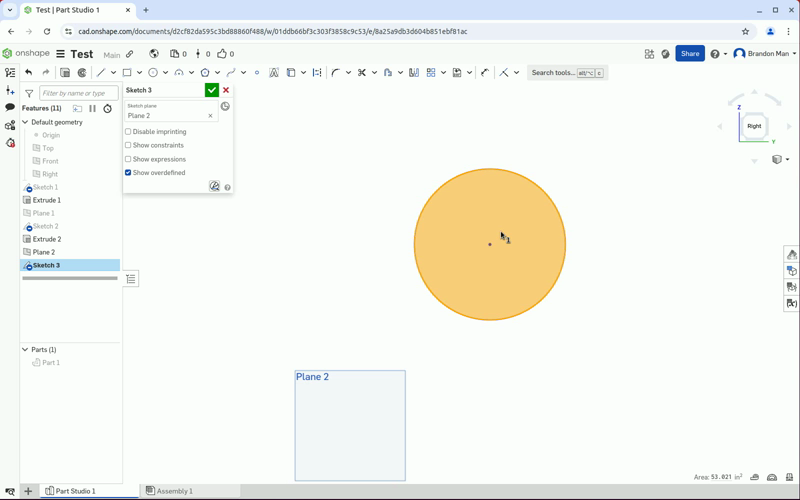
scroll(-6)
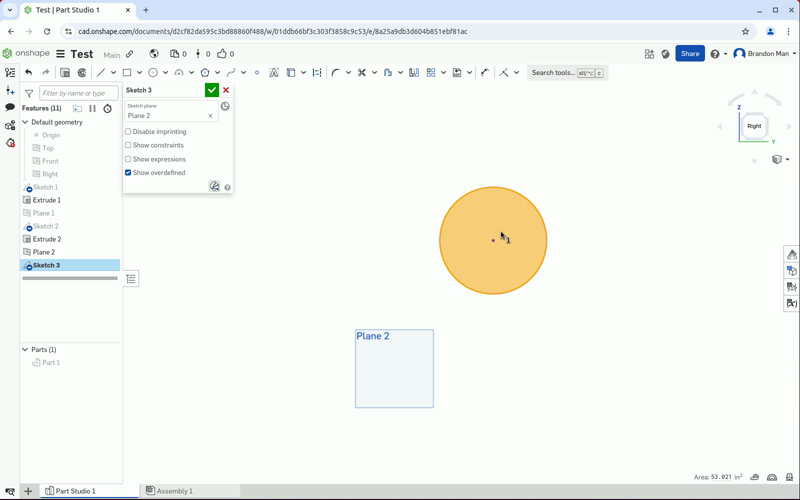
scroll(-6)
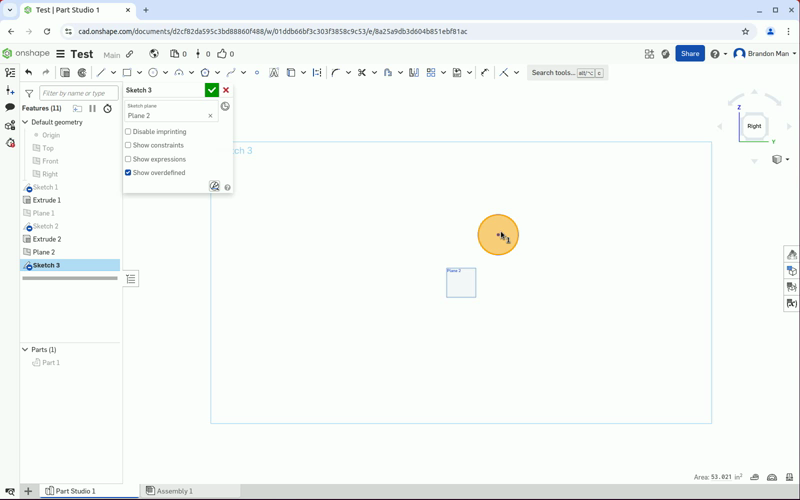
mouse_move(73, 352)
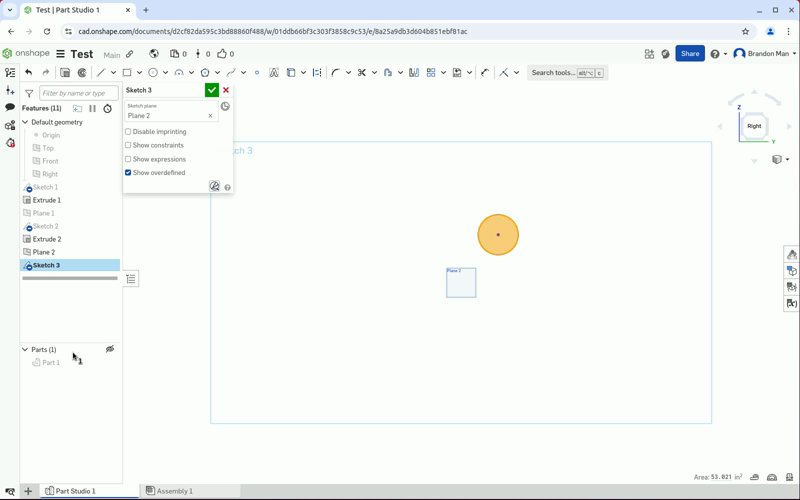
key(shift+y)
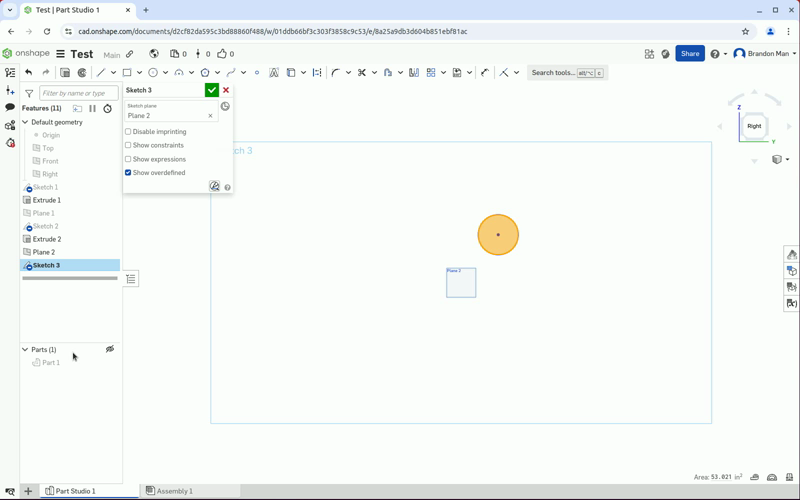
key(shift+e)
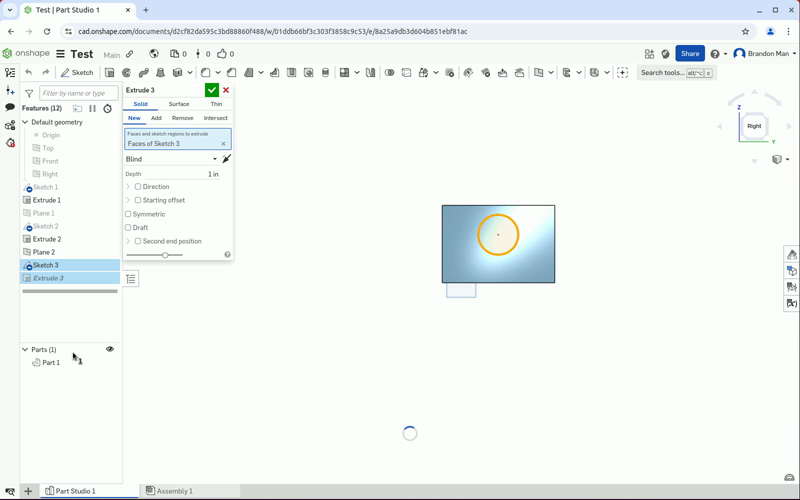
mouse_move(143, 106)
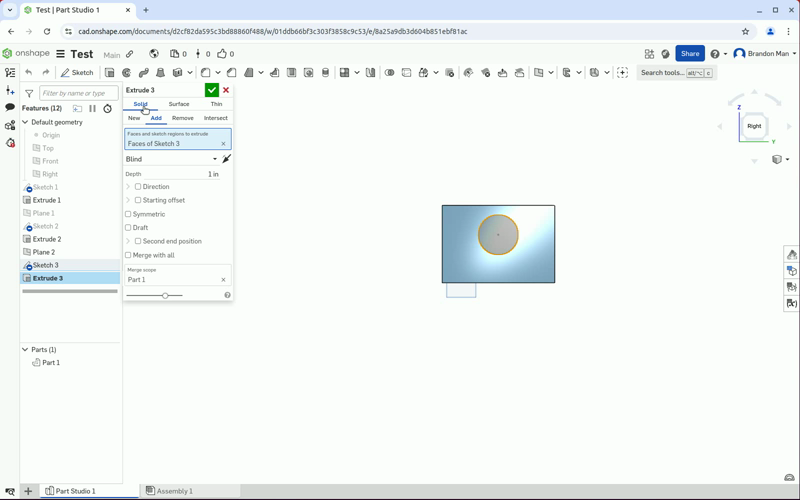
click(143, 106)
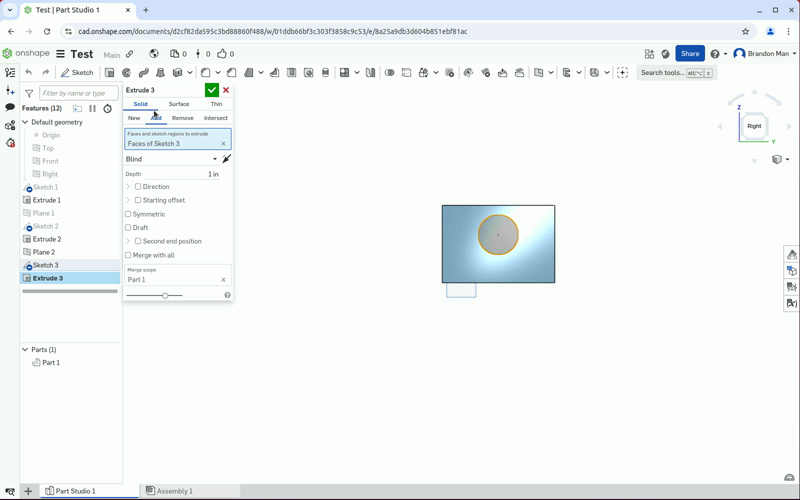
mouse_move(186, 120)
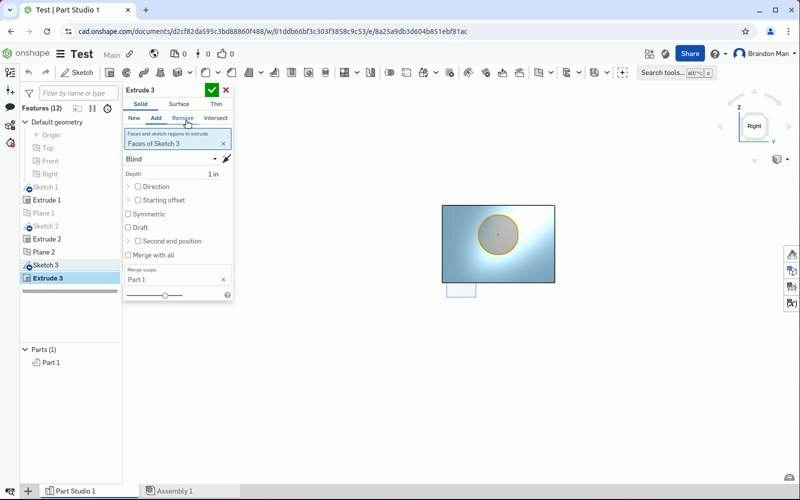
click(186, 120)
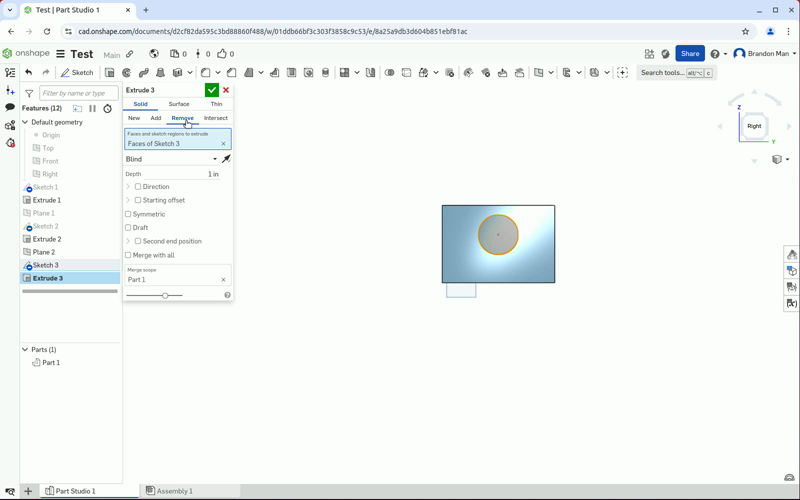
key(tab, 4)
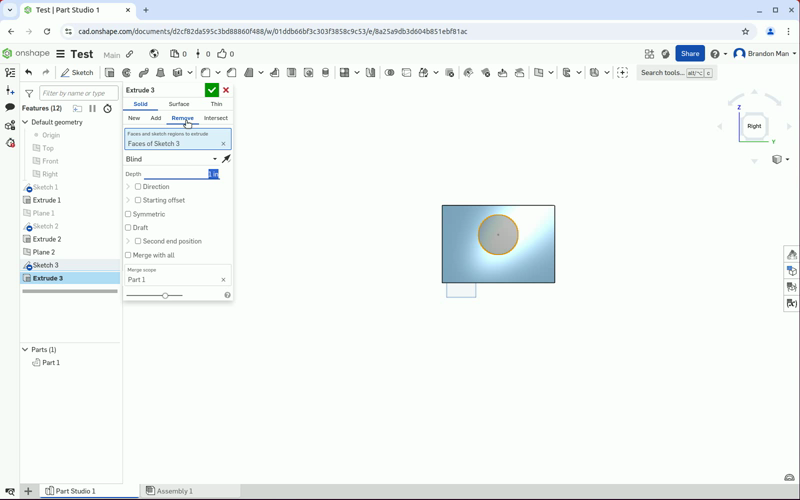
text(27.441)
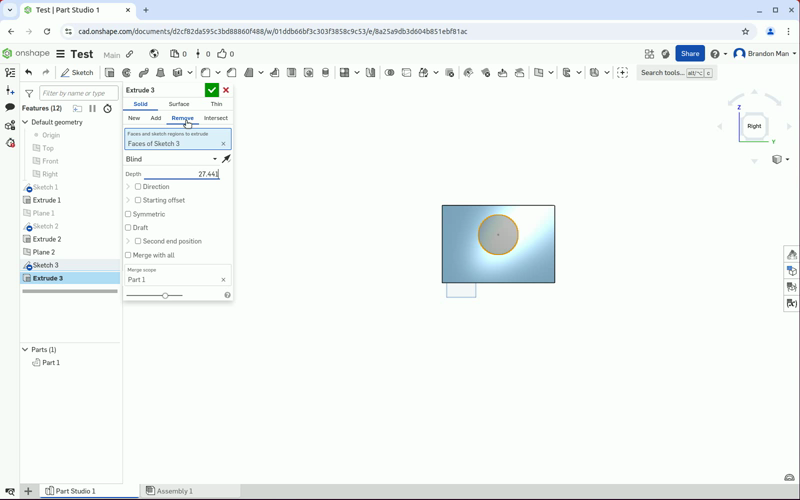
key(tab, 6)
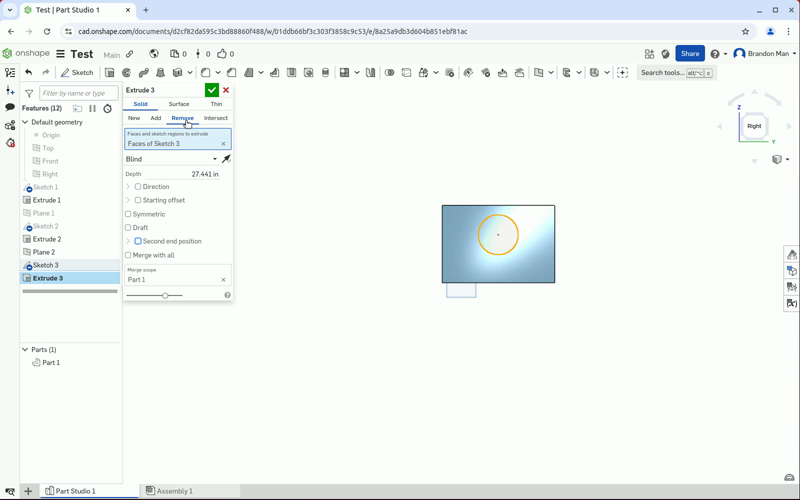
key(space)
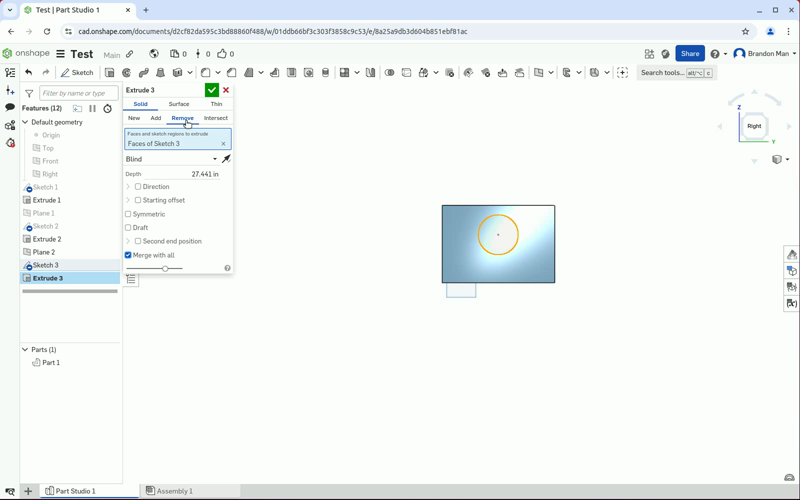
key(enter)
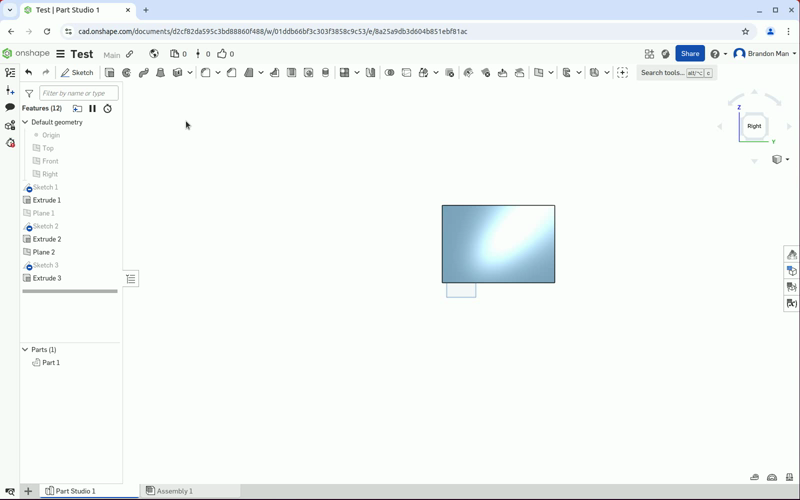
key(shift+h)
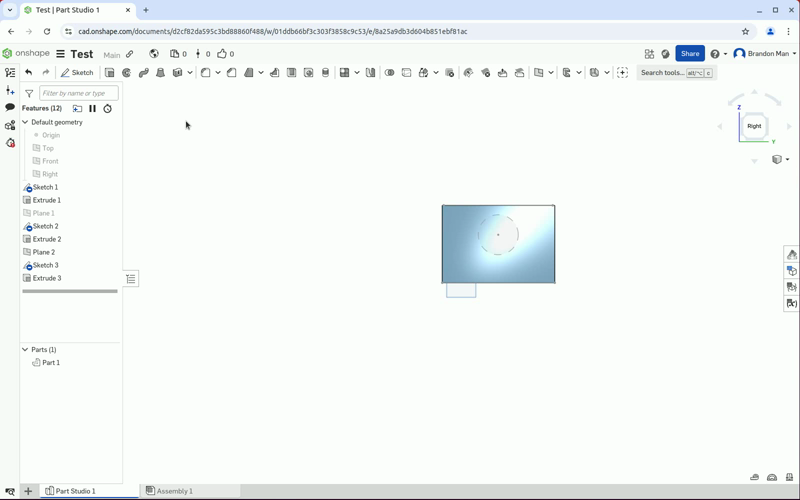
key(shift+h)
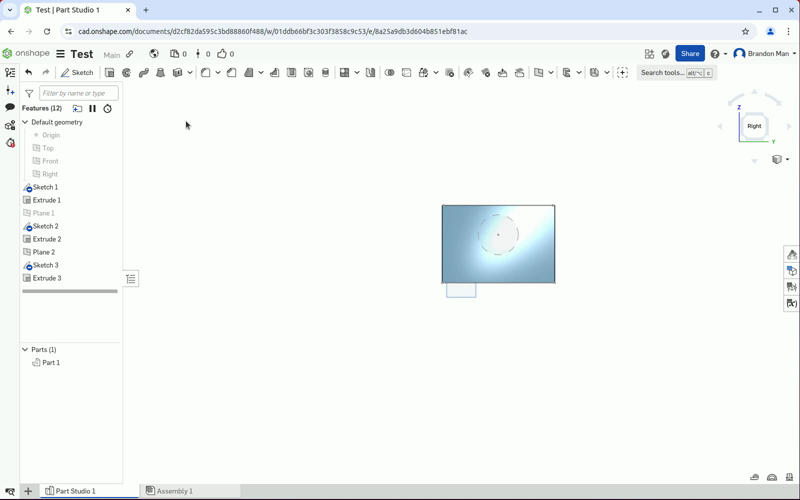
key(shift+7)
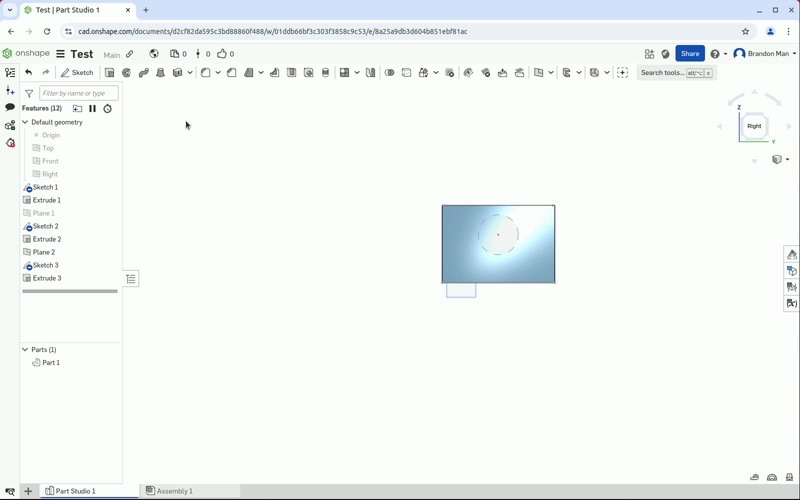
key(right, 2)
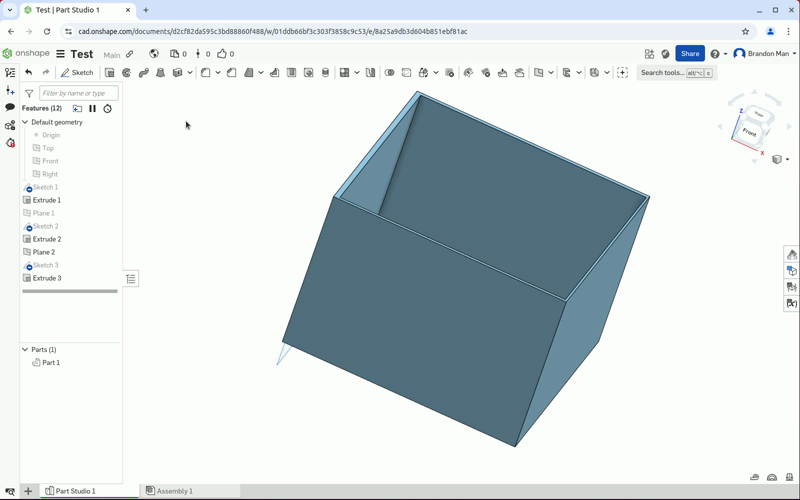
key(down, 2)
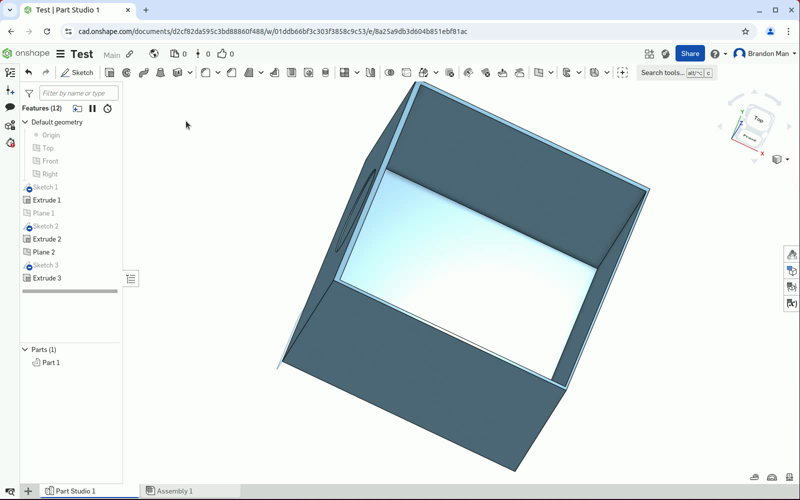
key(up, 2)
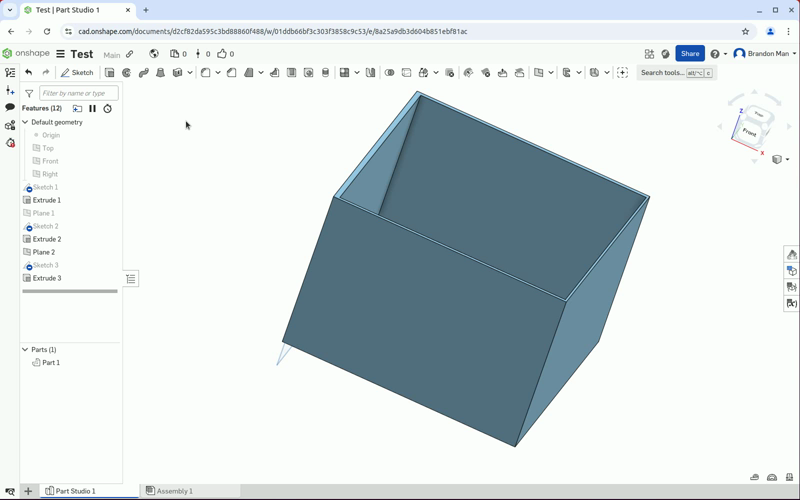
key(left, 2)
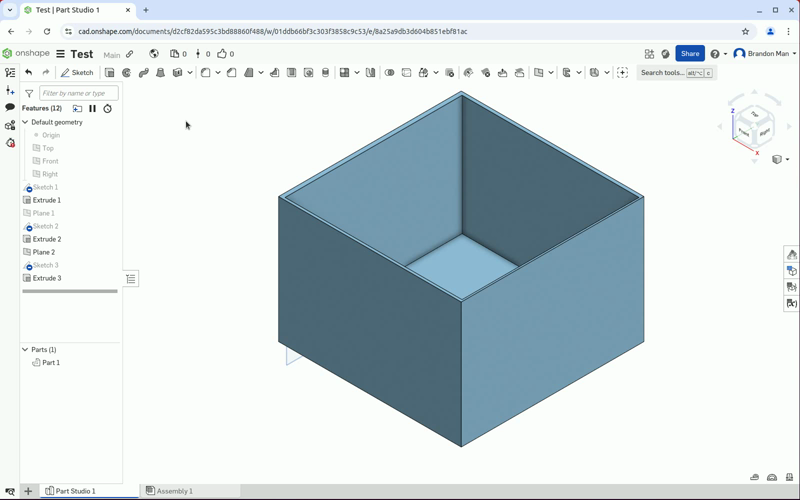
mouse_move(73, 189)
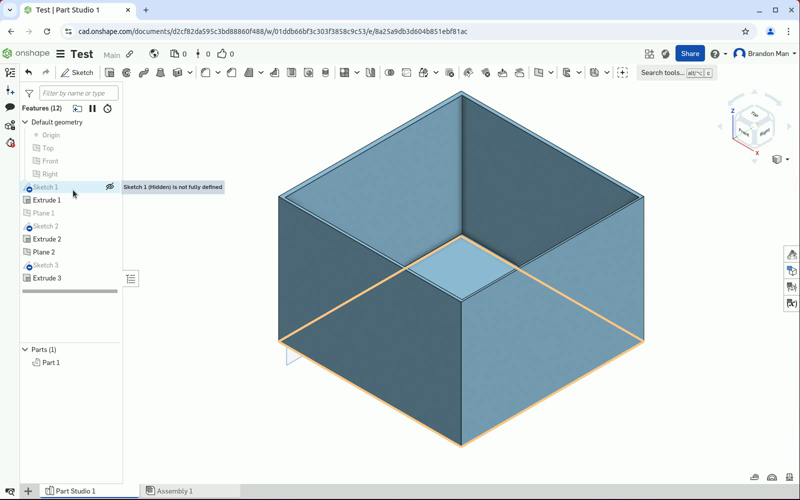
click(73, 189)